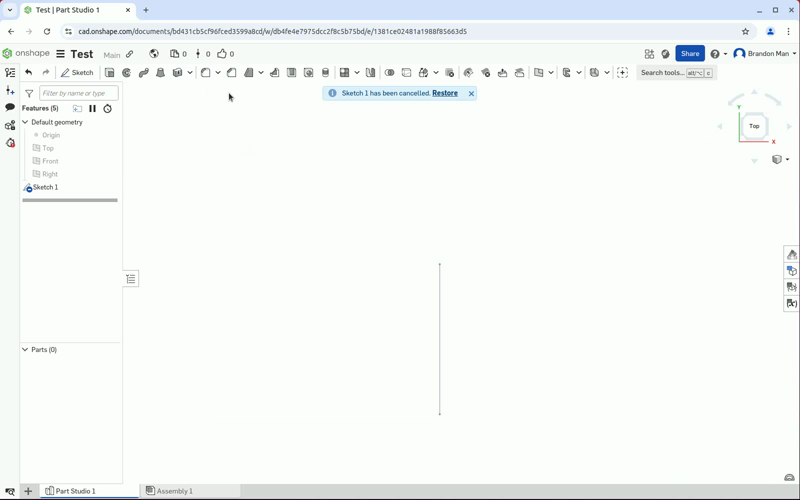
key(shift+h)
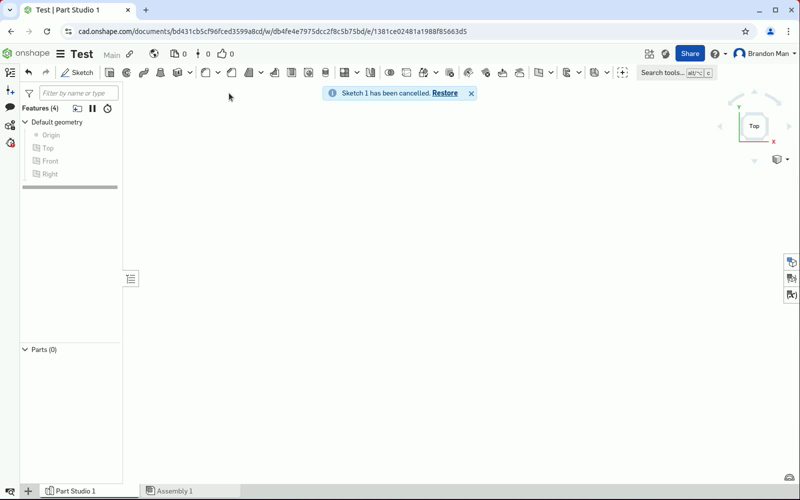
mouse_move(73, 352)
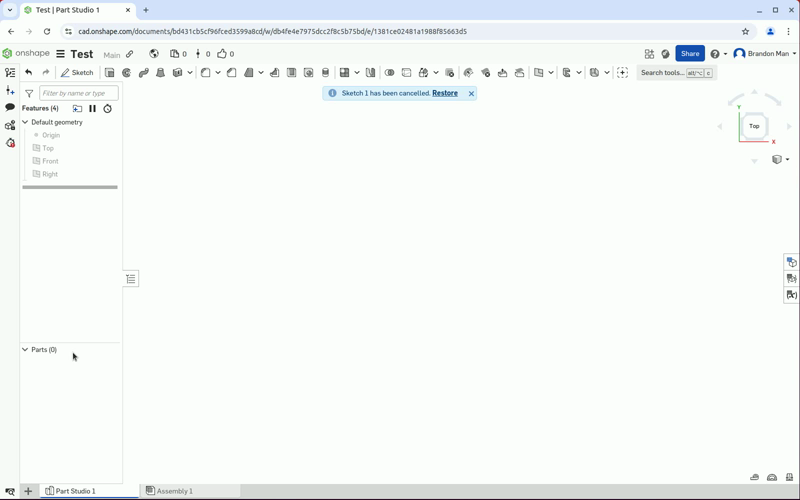
key(y)
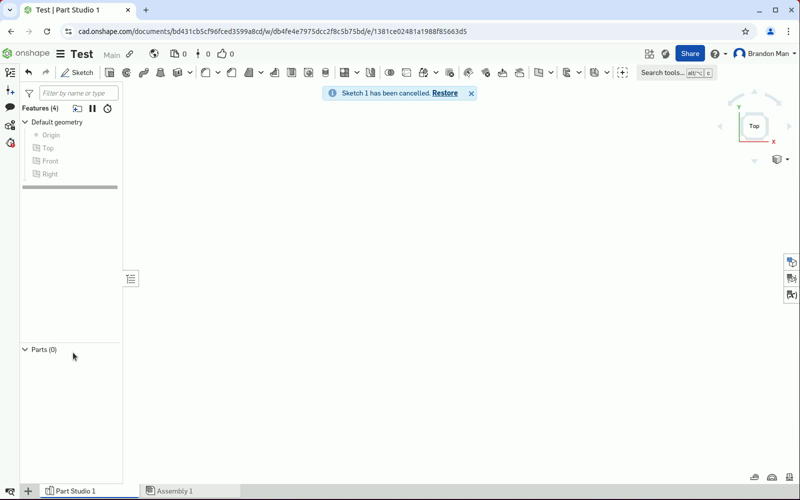
key(shift+p)
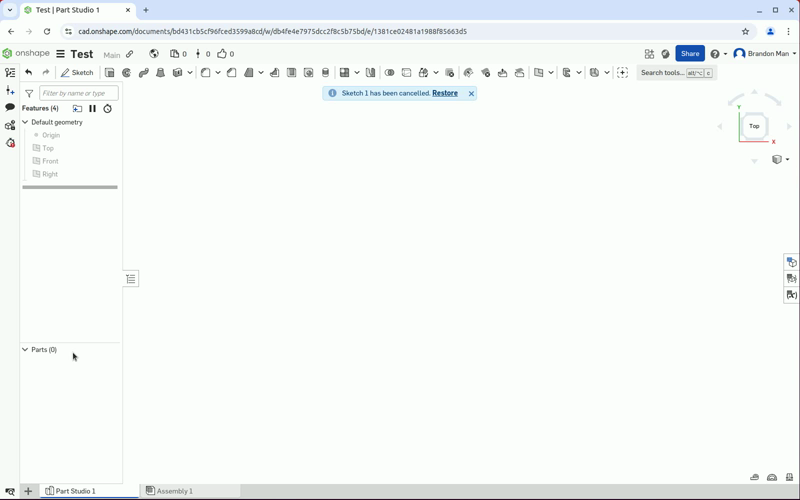
key(space)
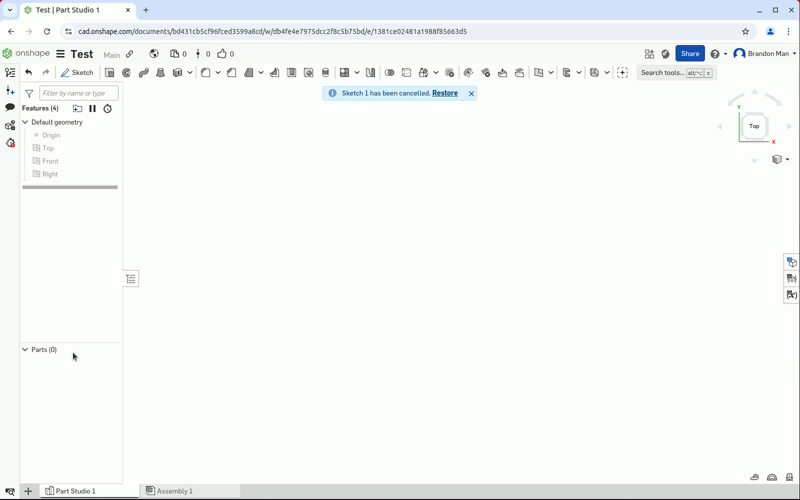
key_down(shift)
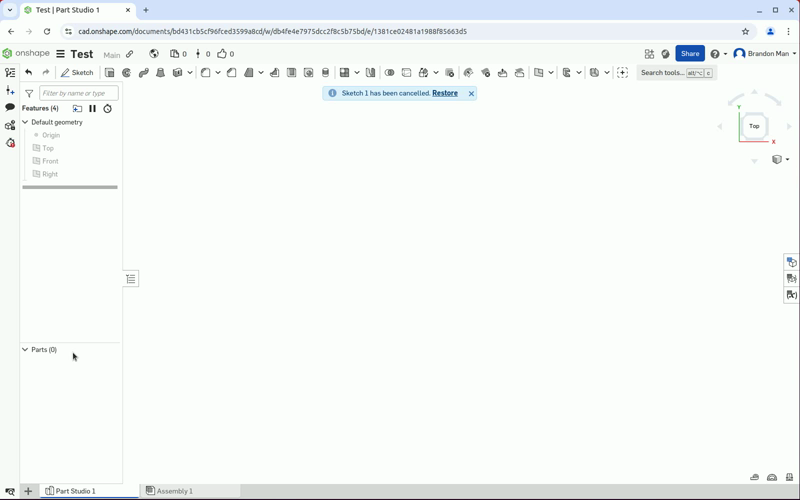
key(up)
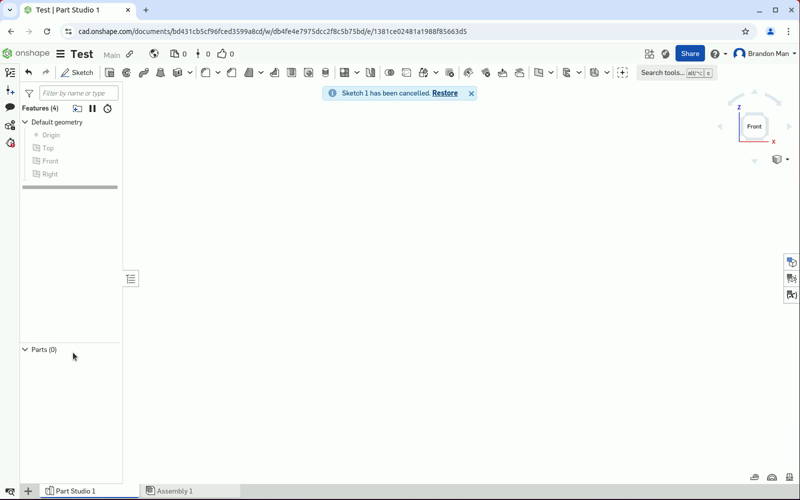
key_up(shift)
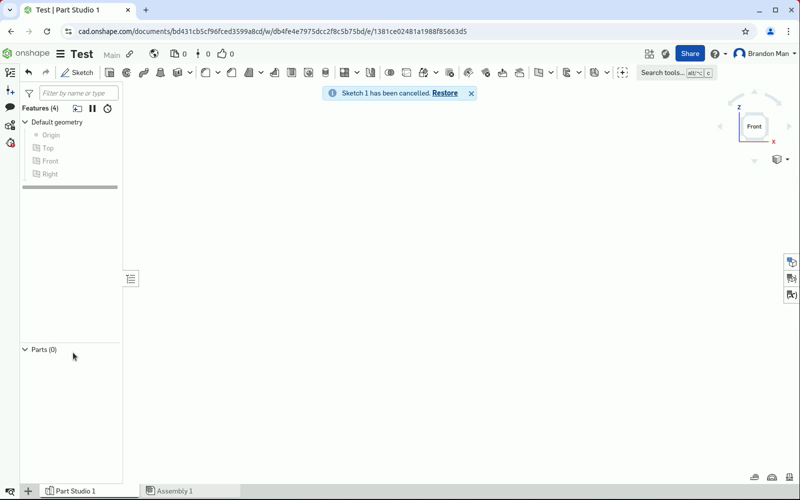
mouse_move(73, 352)
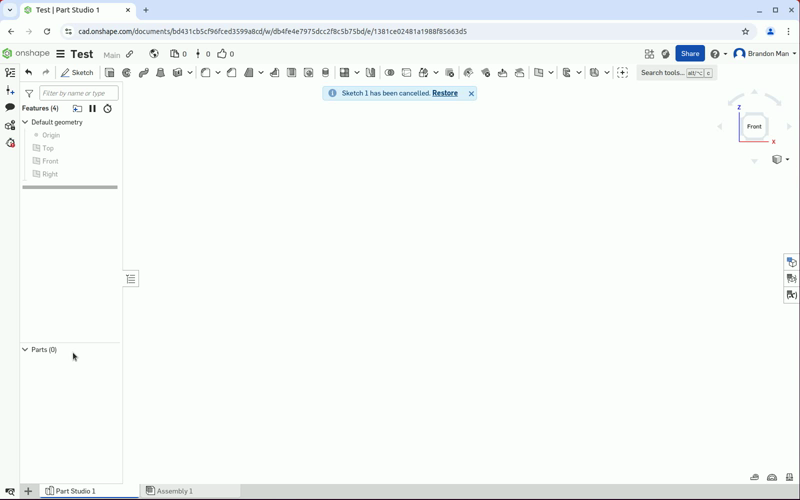
key(shift+y)
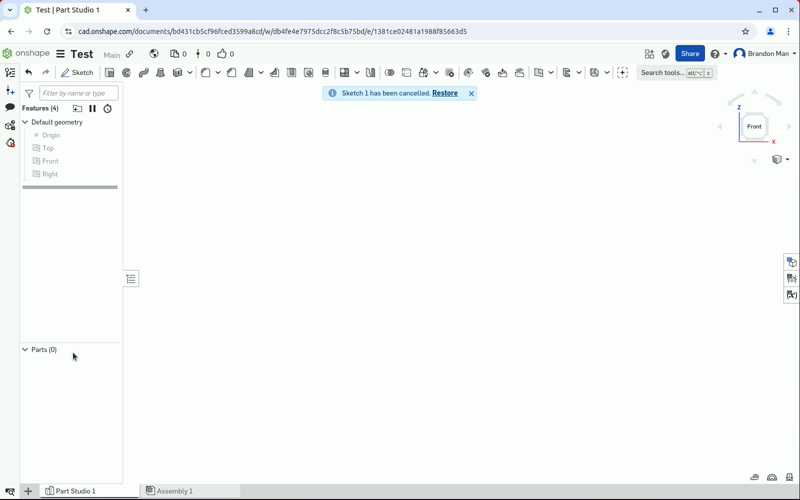
key(shift+s)
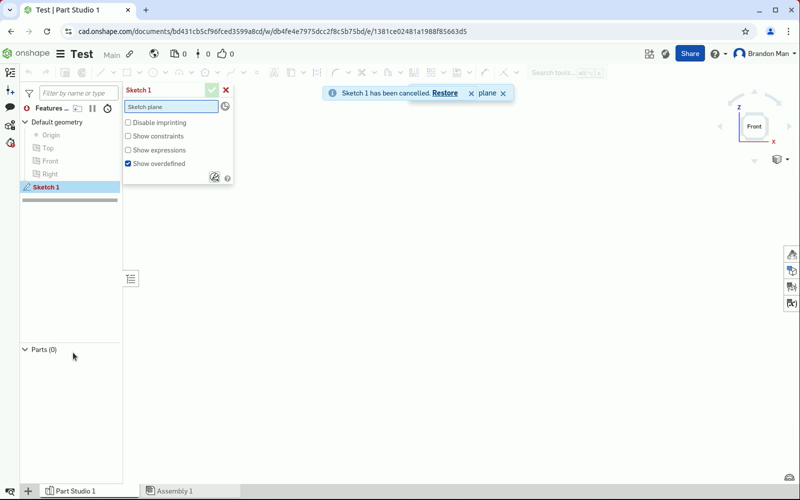
mouse_move(73, 163)
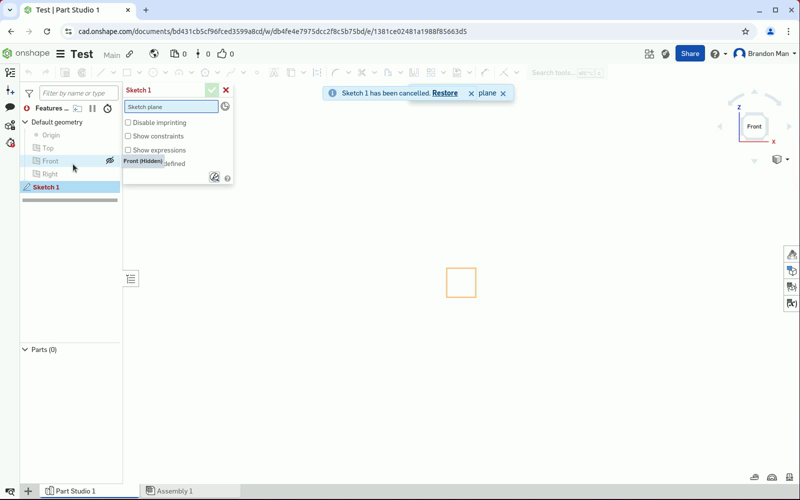
click(73, 163)
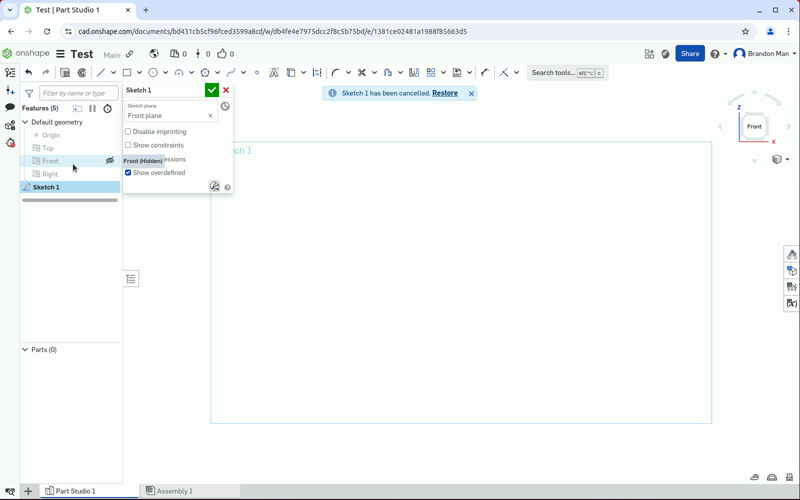
mouse_move(73, 352)
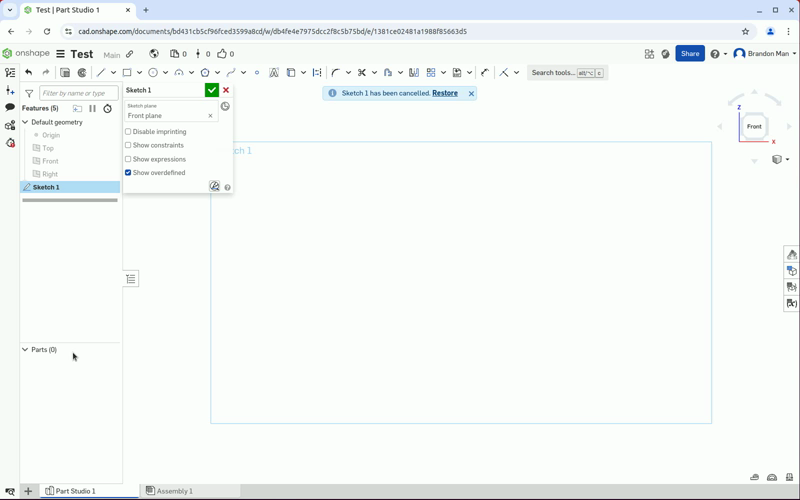
key(y)
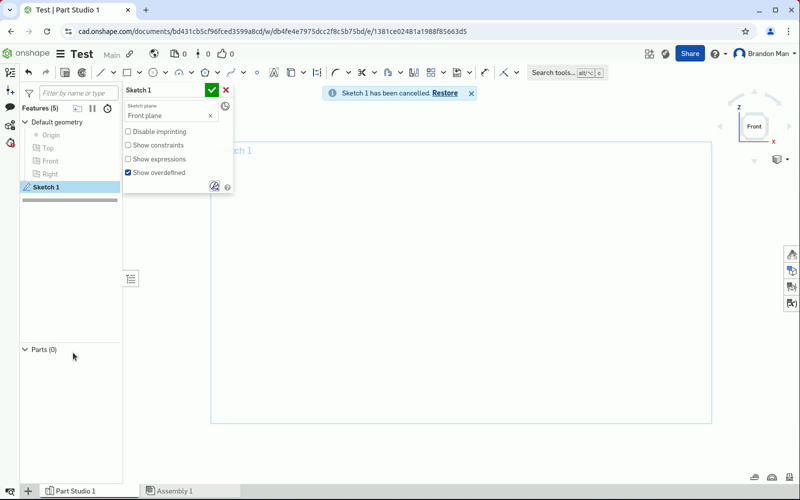
key(l)
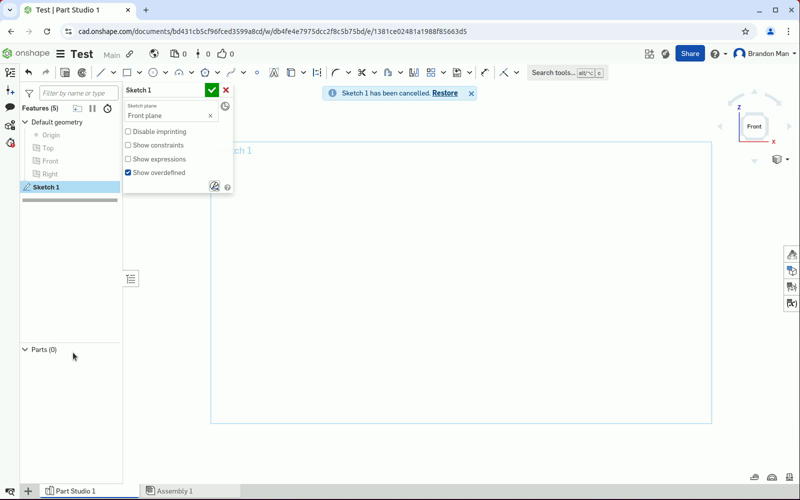
key_down(shift)
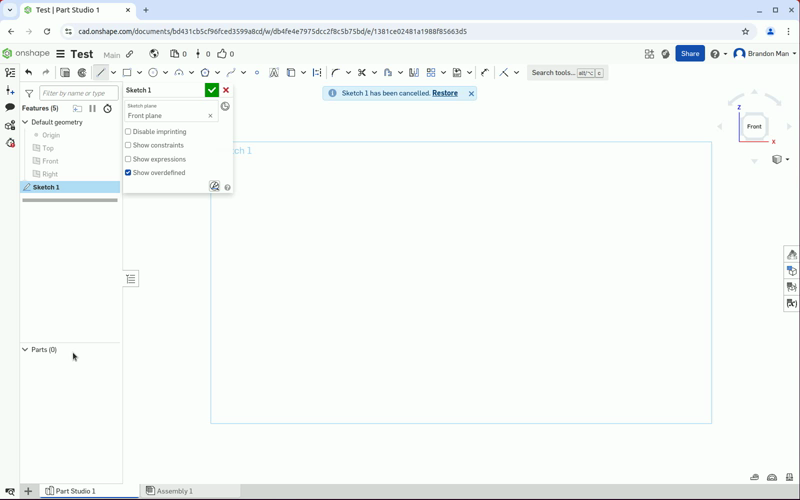
mouse_move(397, 306)
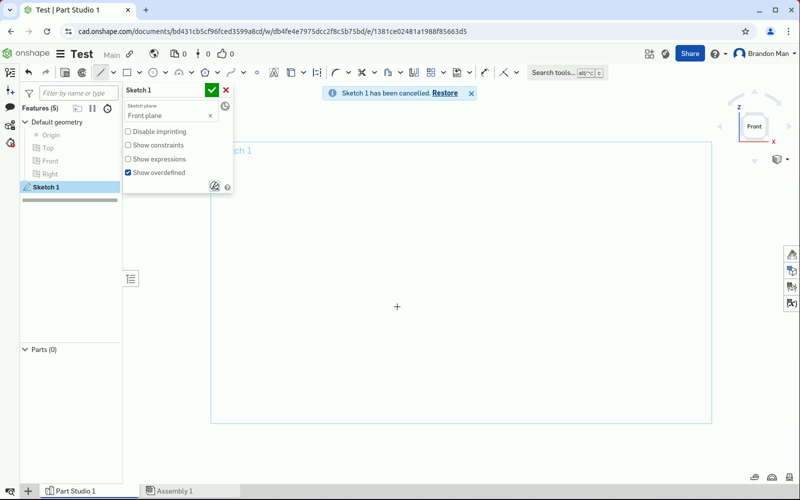
click(397, 306)
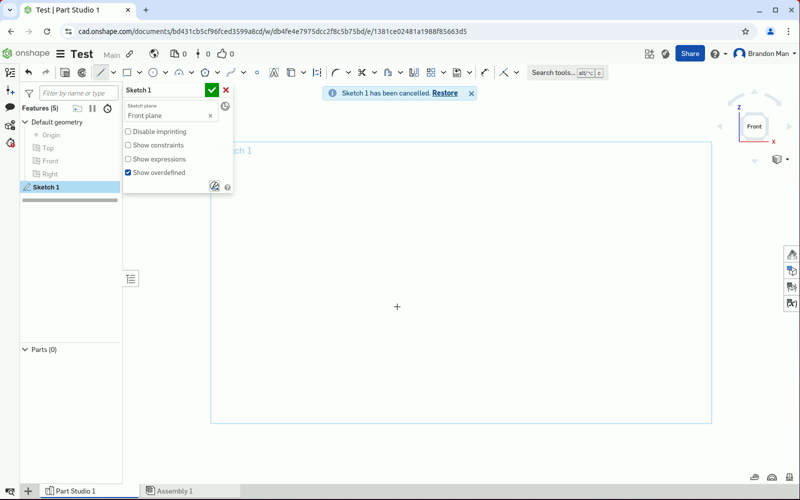
key_up(shift)
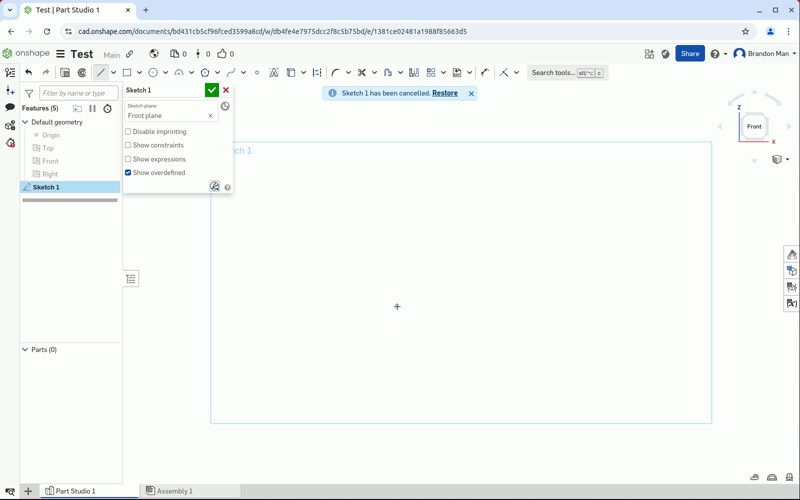
key_down(shift)
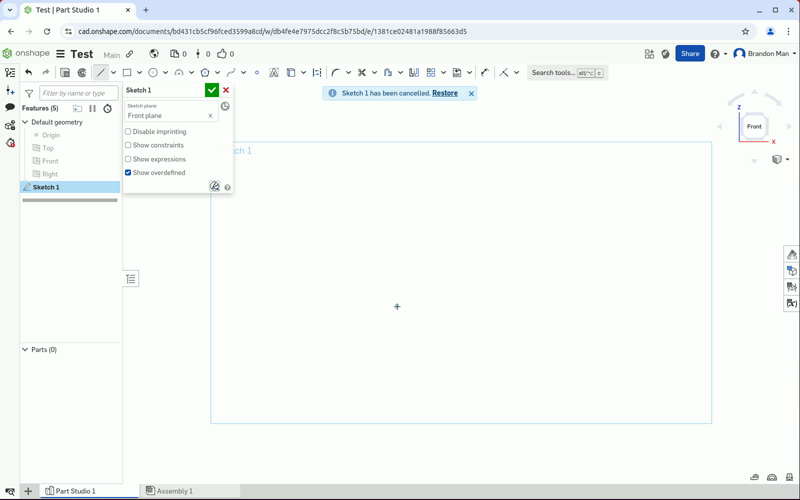
mouse_move(572, 306)
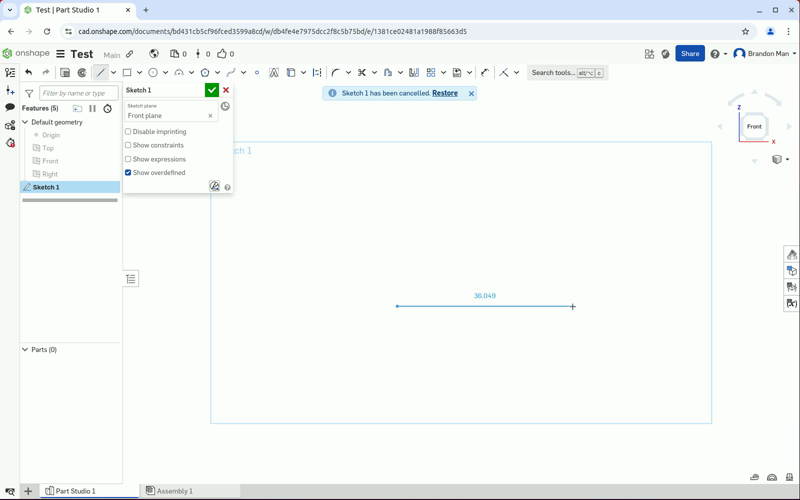
click(572, 306)
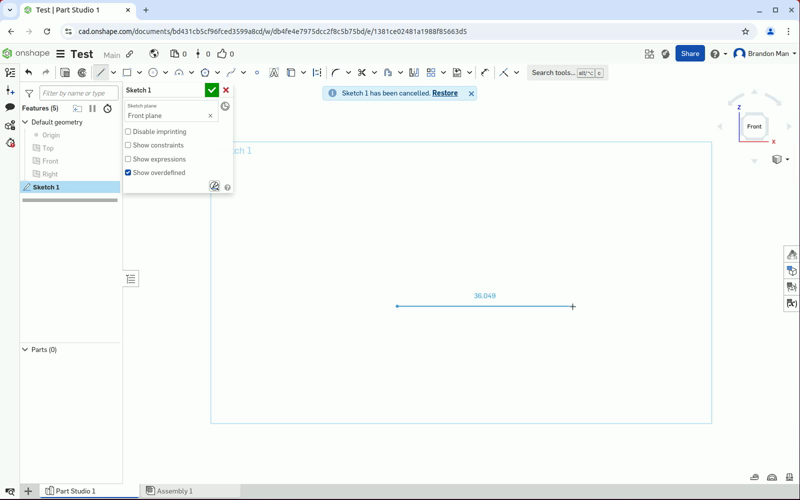
key_up(shift)
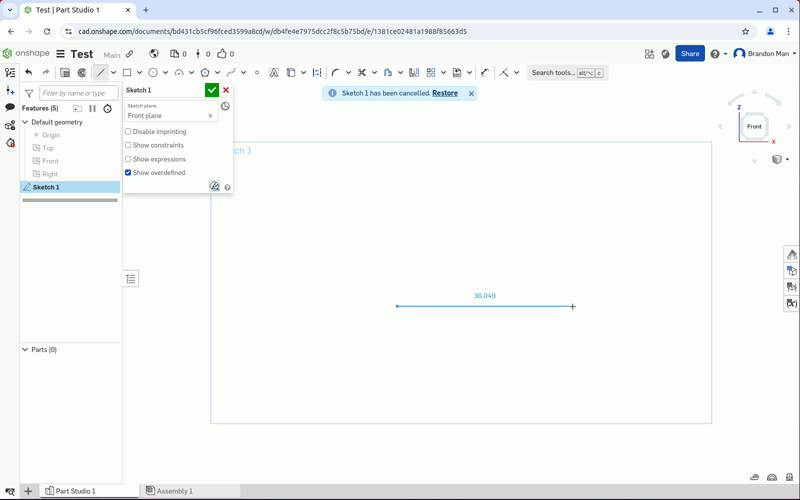
key_down(shift)
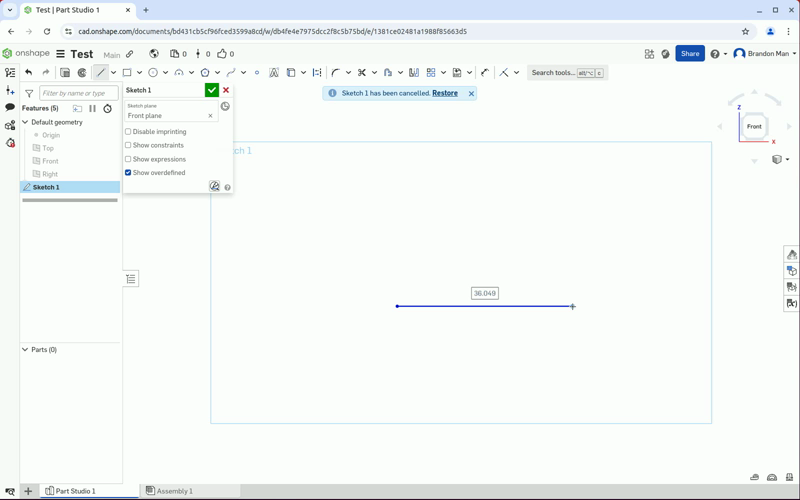
mouse_move(589, 306)
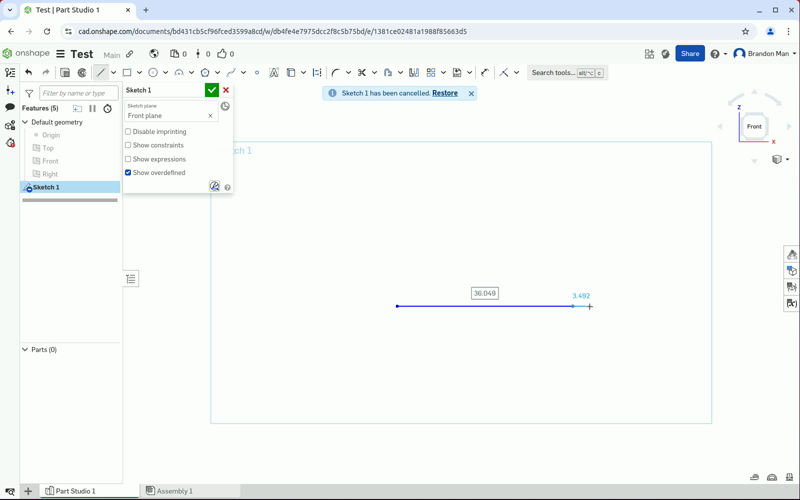
mouse_move(572, 275)
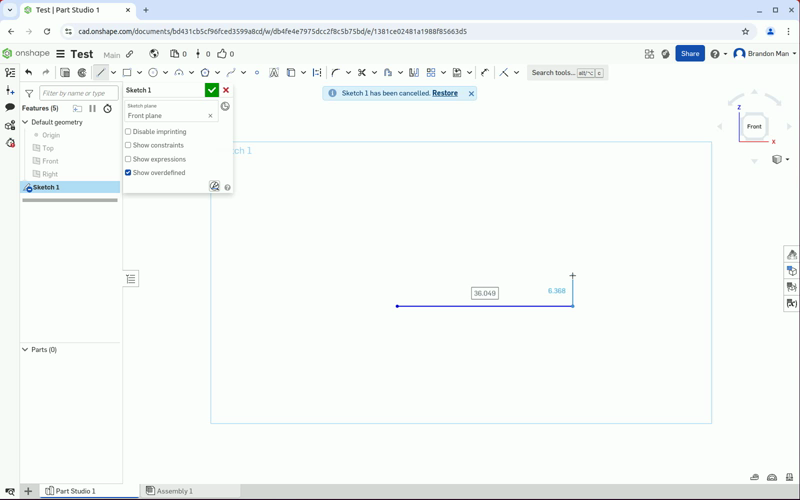
click(572, 275)
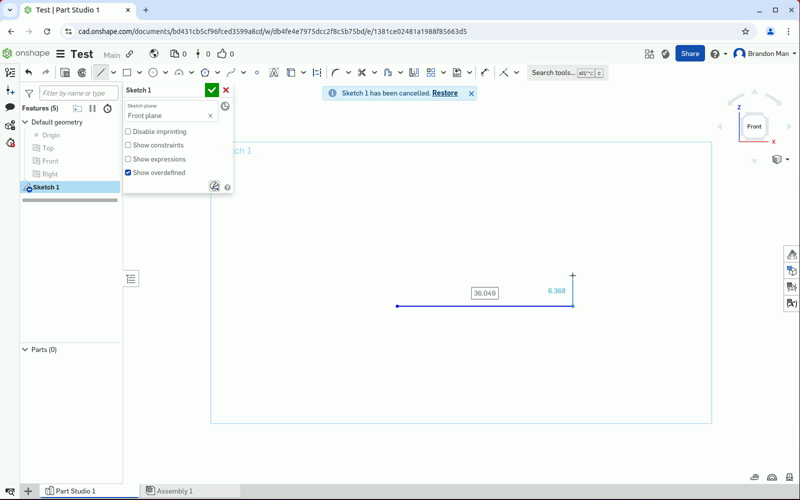
key_up(shift)
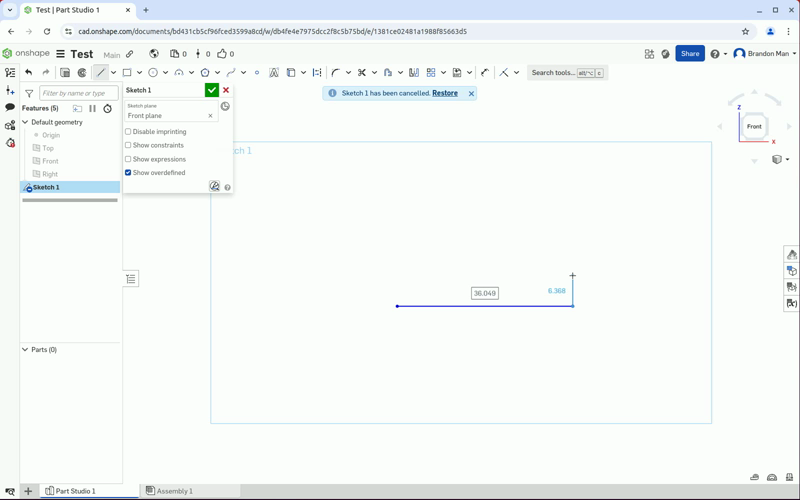
key_down(shift)
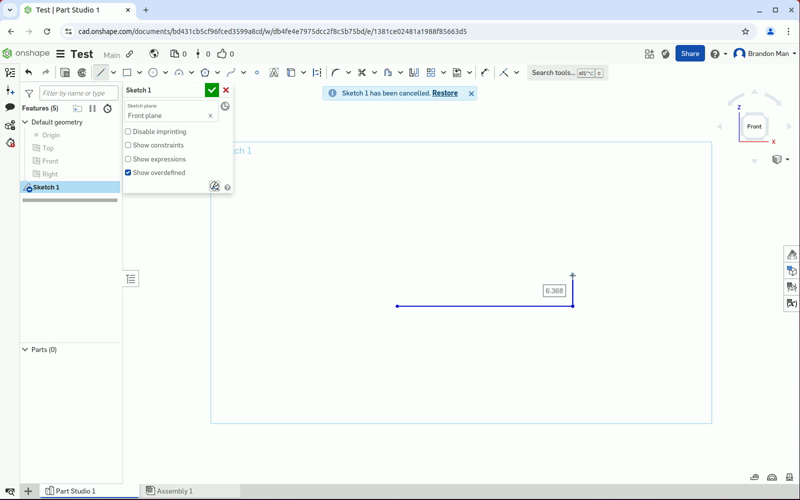
mouse_move(397, 275)
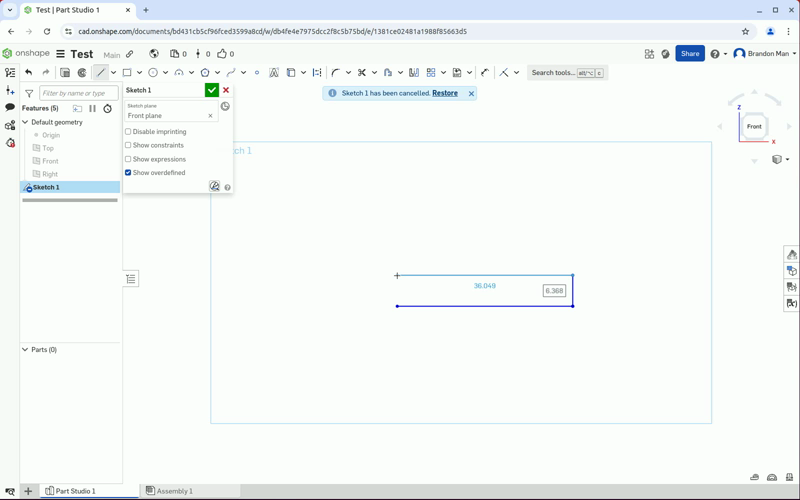
click(397, 275)
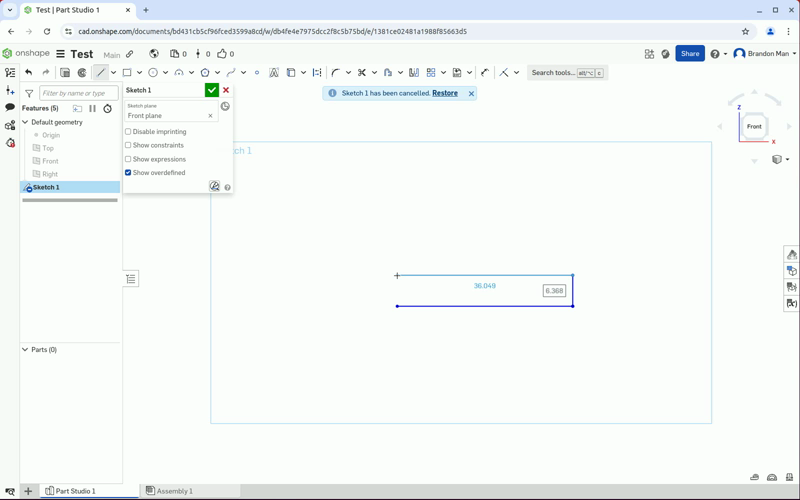
key_up(shift)
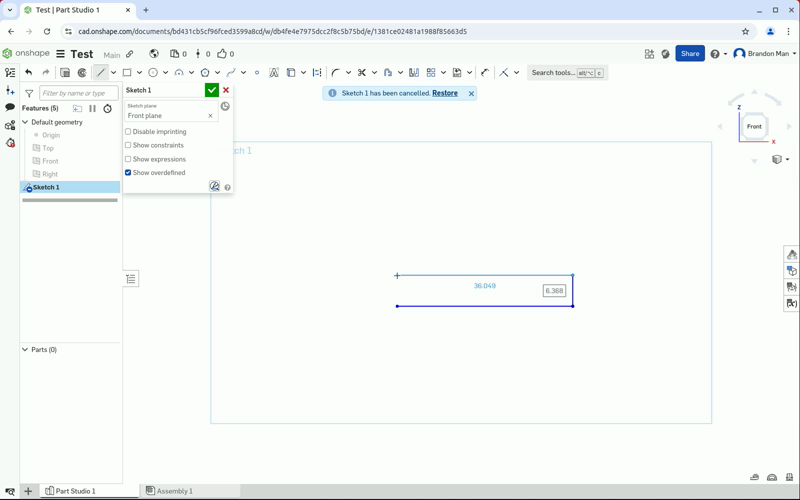
mouse_move(427, 275)
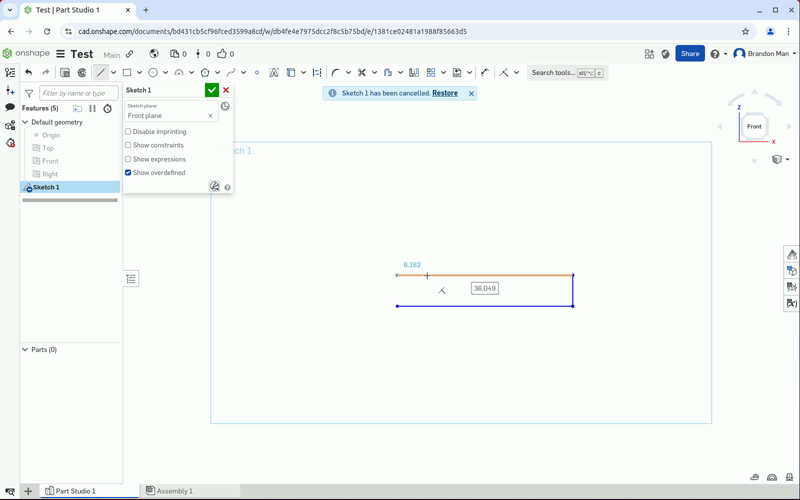
key_down(shift)
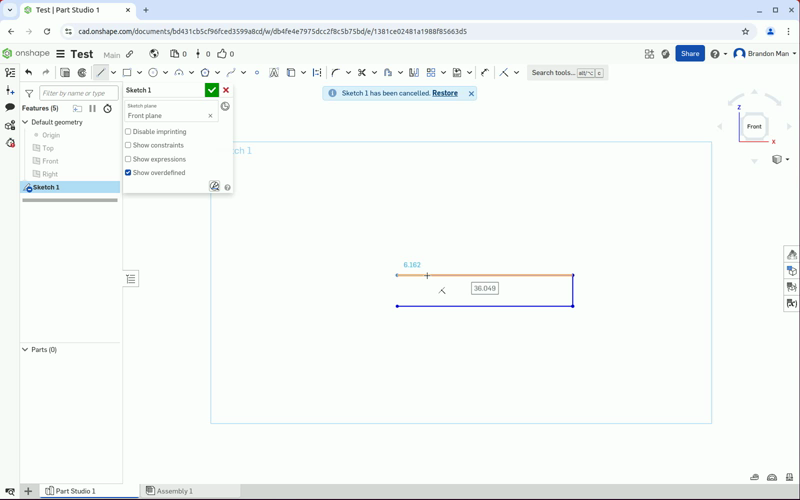
mouse_move(397, 306)
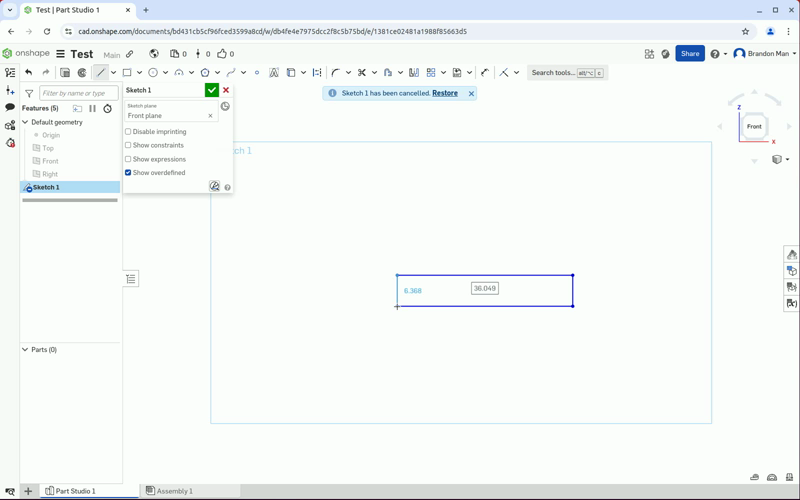
key_up(shift)
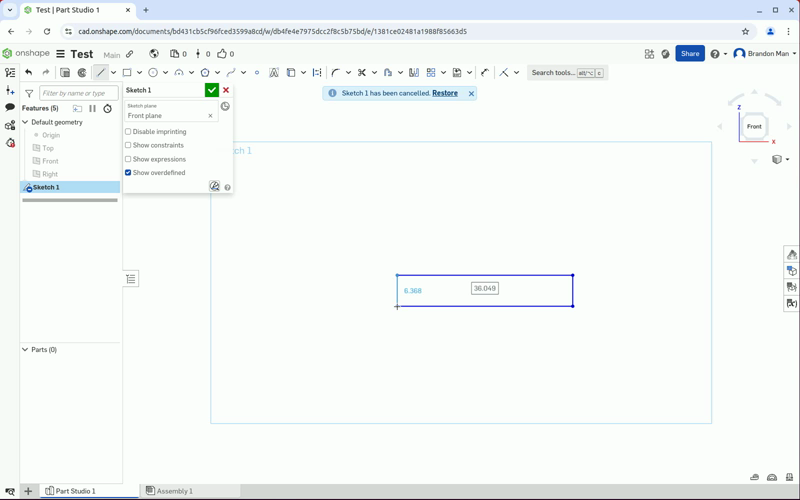
click(397, 306)
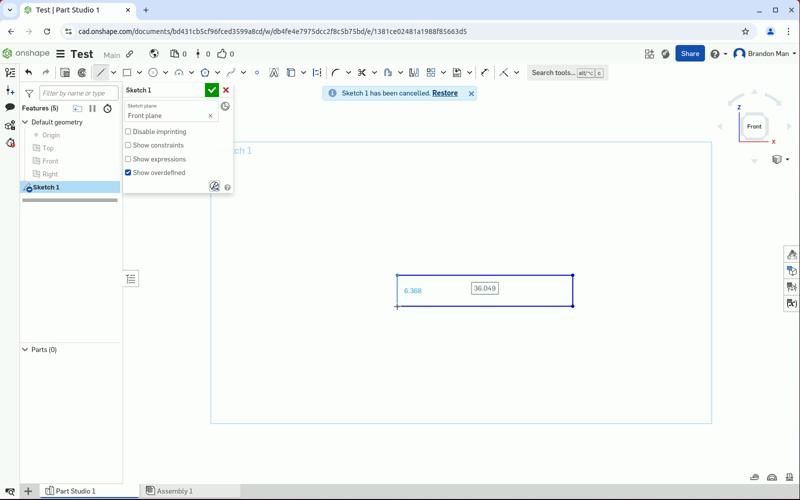
key(esc)
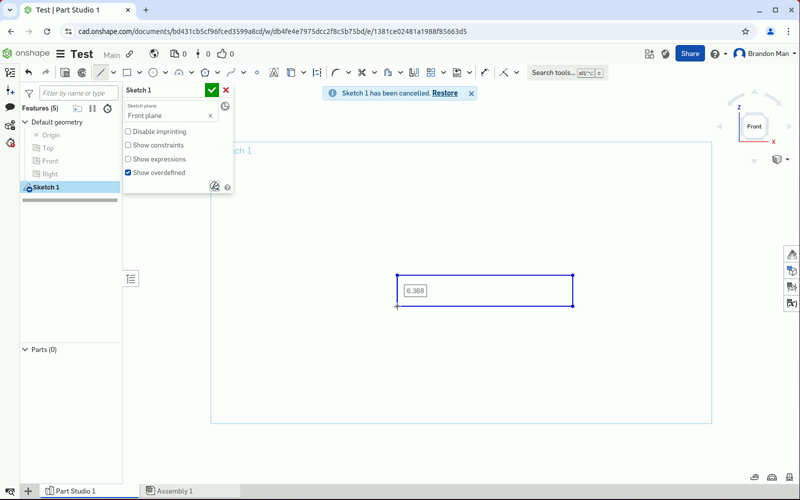
mouse_move(469, 299)
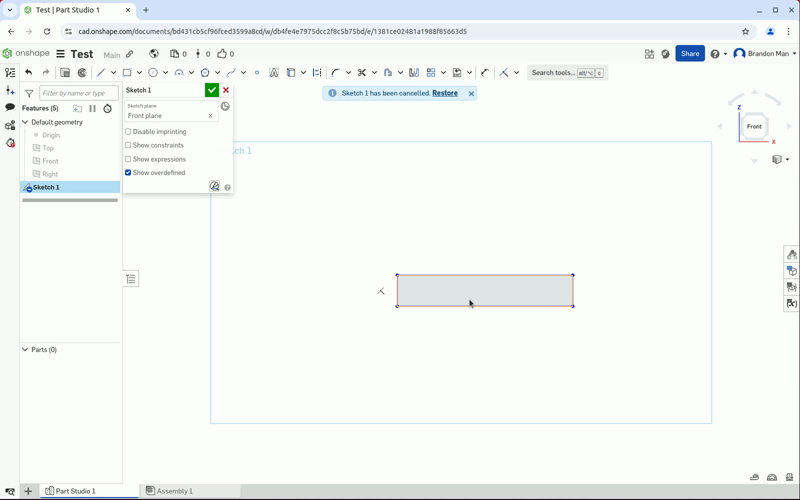
click(469, 299)
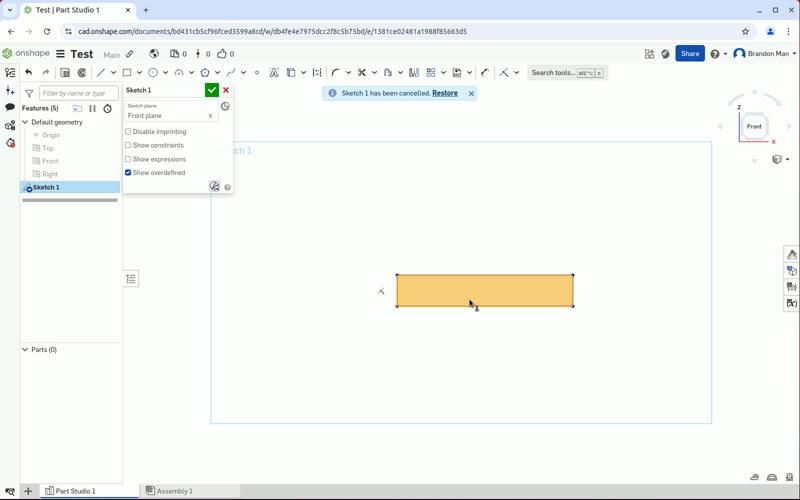
mouse_move(73, 352)
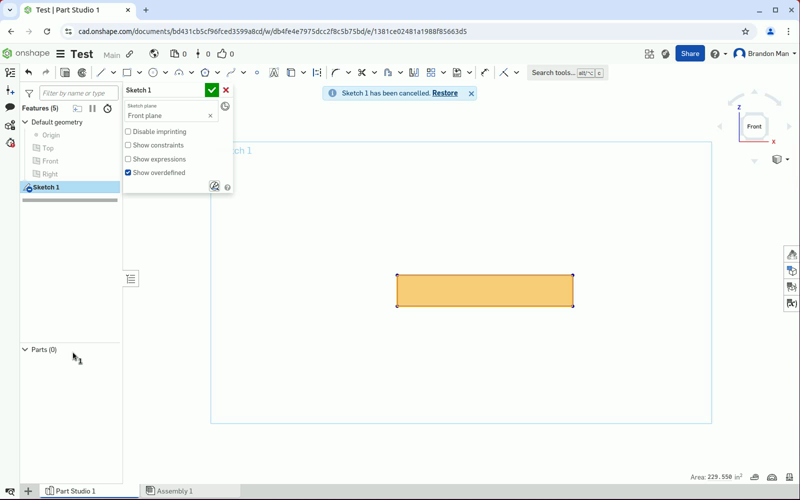
key(shift+y)
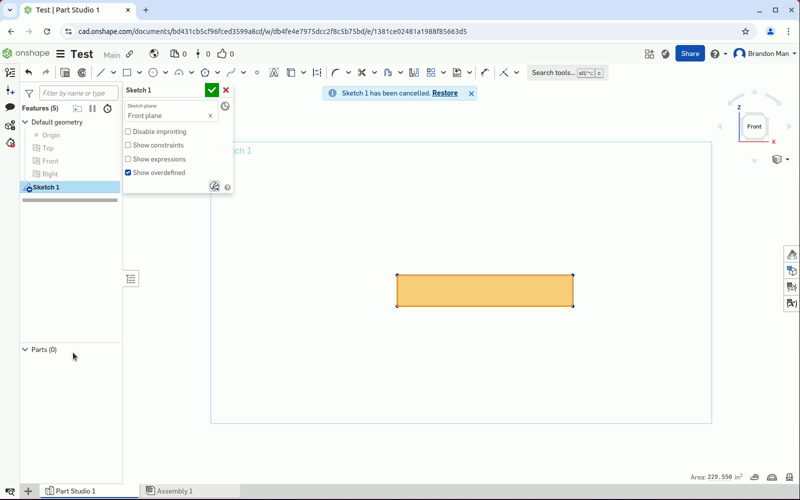
key(shift+e)
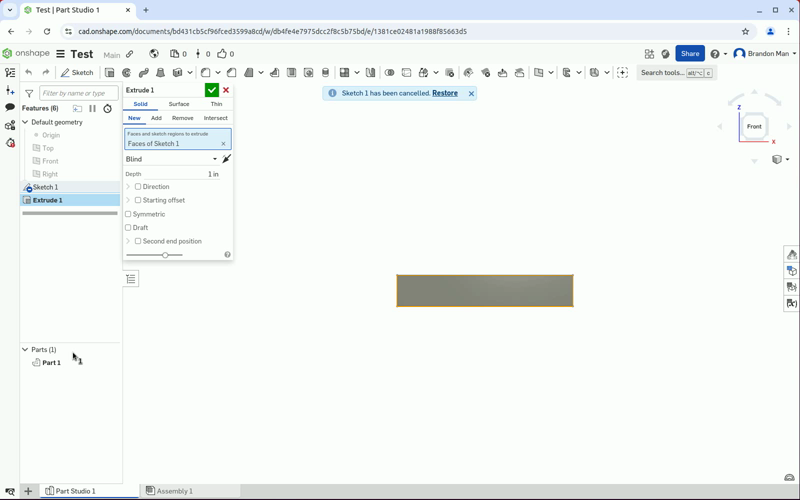
mouse_move(143, 106)
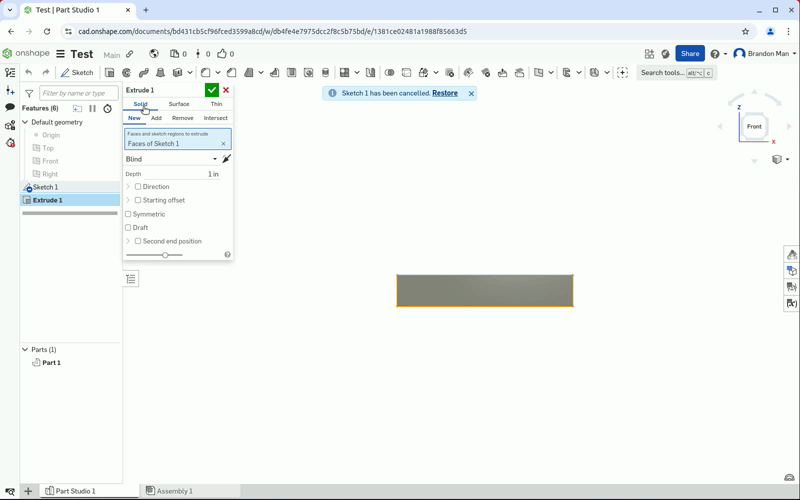
click(143, 106)
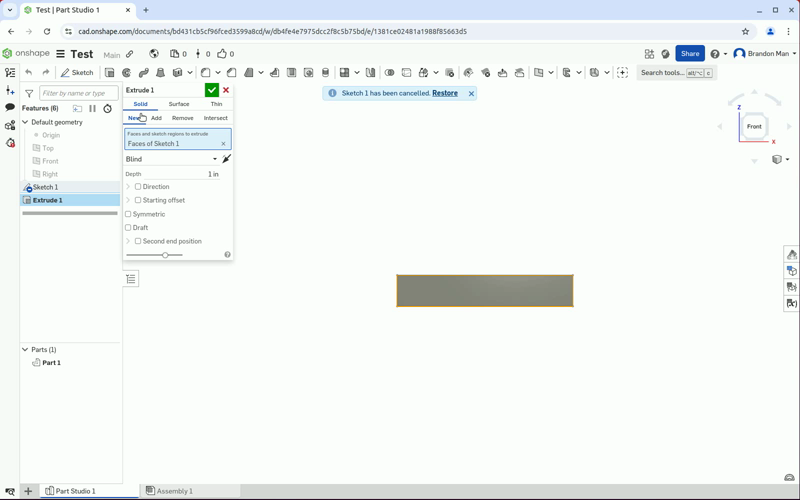
mouse_move(137, 120)
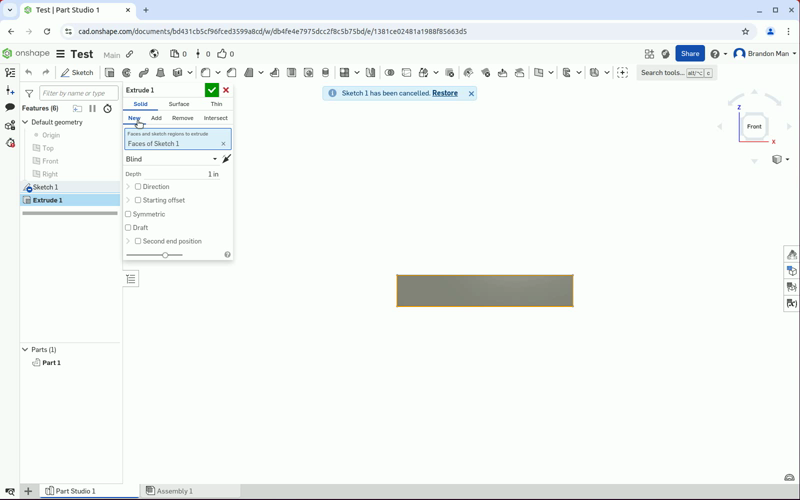
click(137, 120)
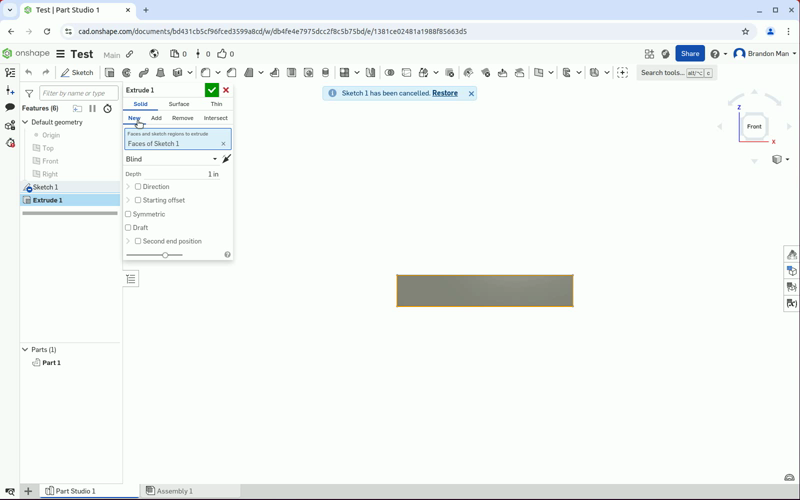
key(tab, 4)
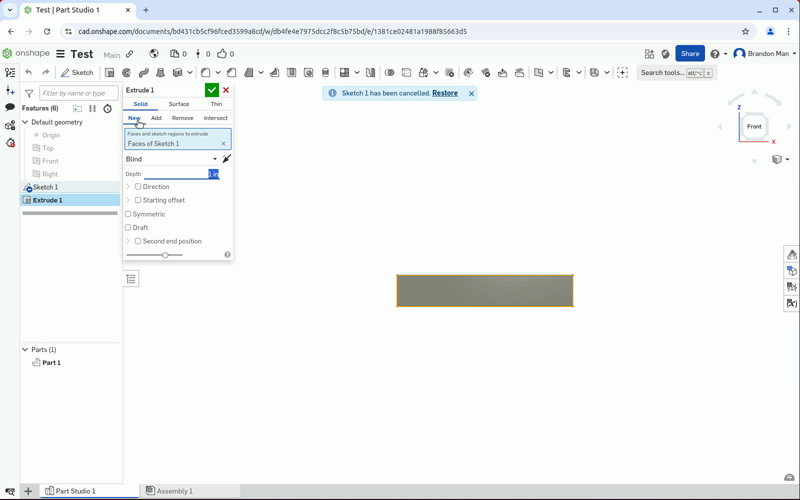
text(2.889)
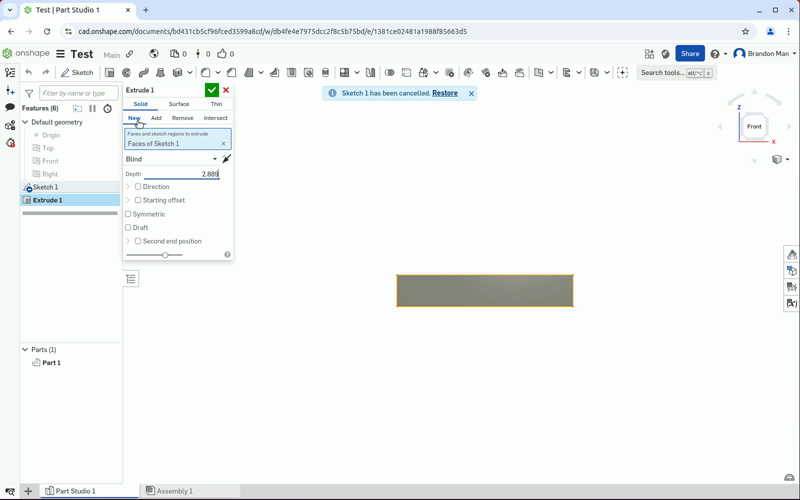
key(enter)
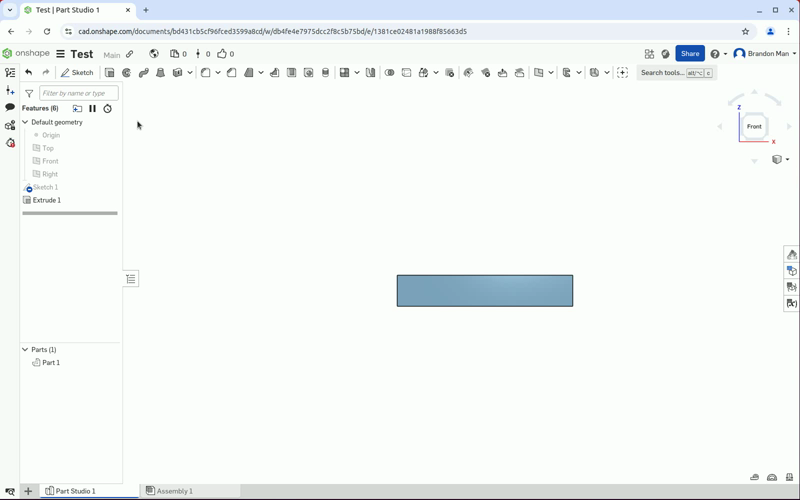
key(shift+h)
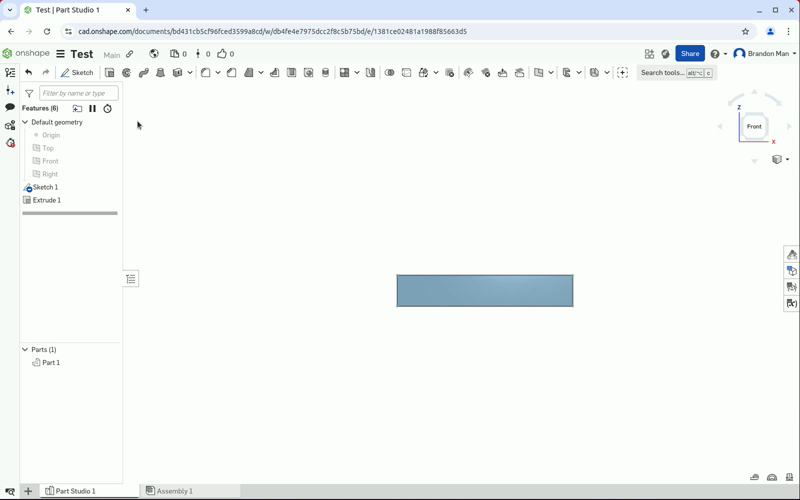
key(shift+h)
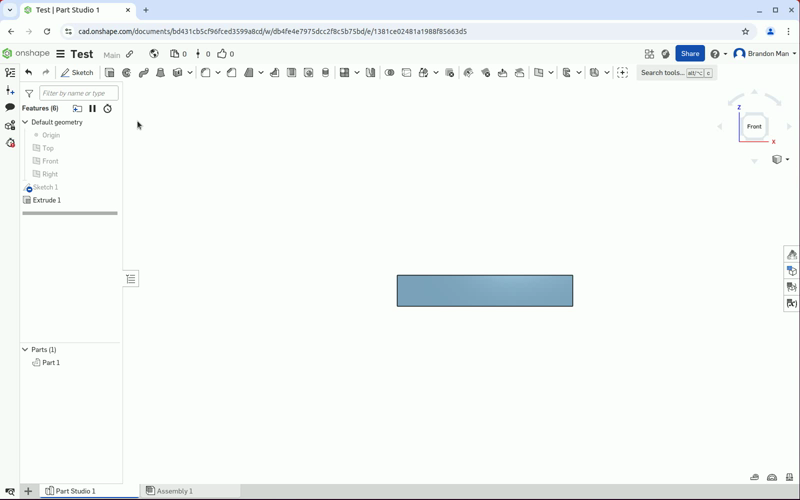
mouse_move(73, 189)
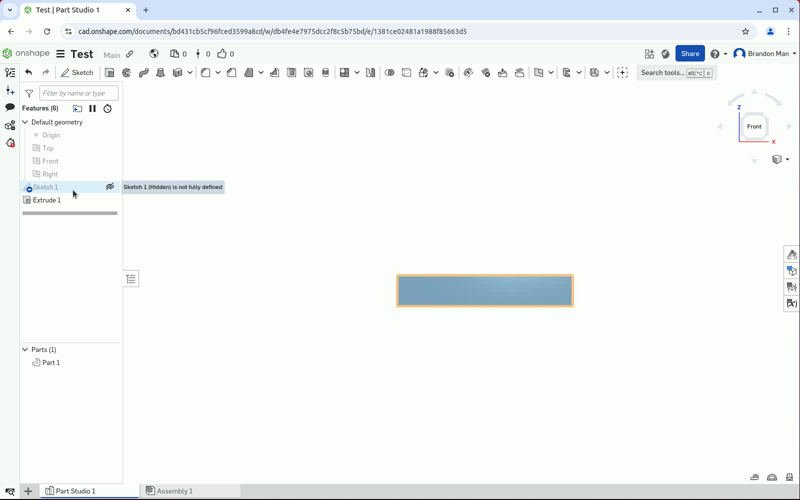
click(73, 189)
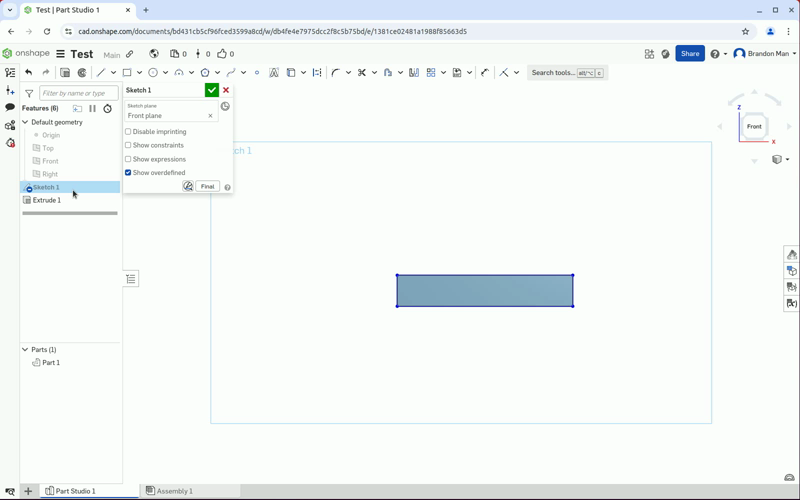
mouse_move(229, 92)
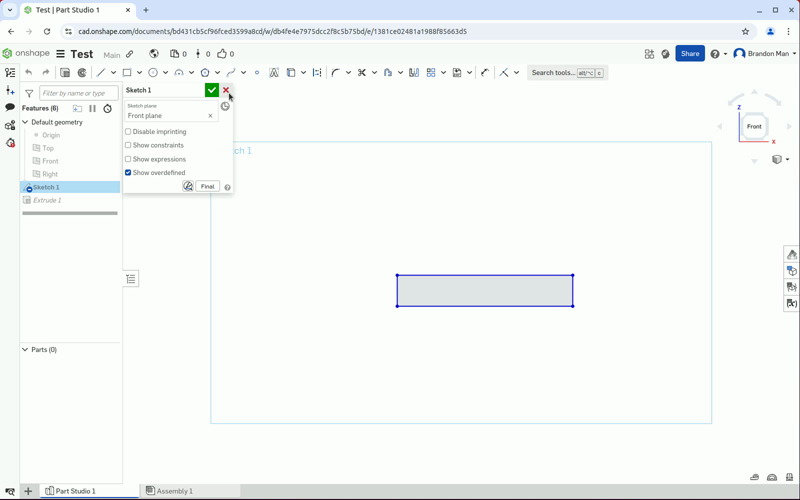
click(229, 92)
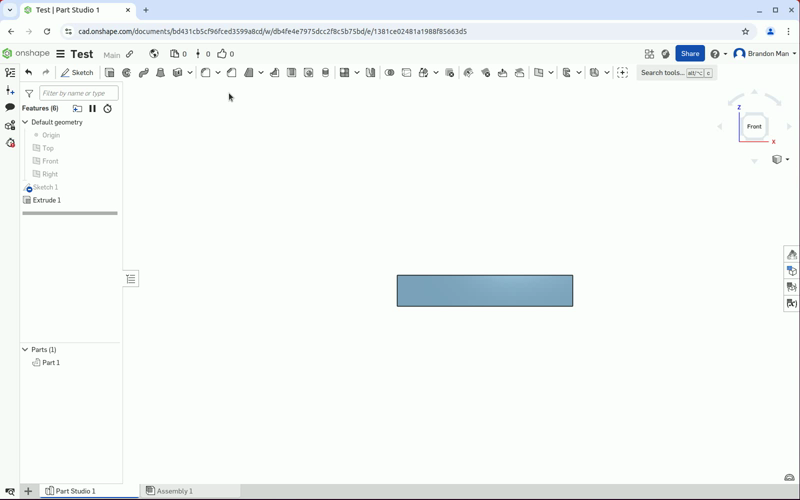
mouse_move(541, 75)
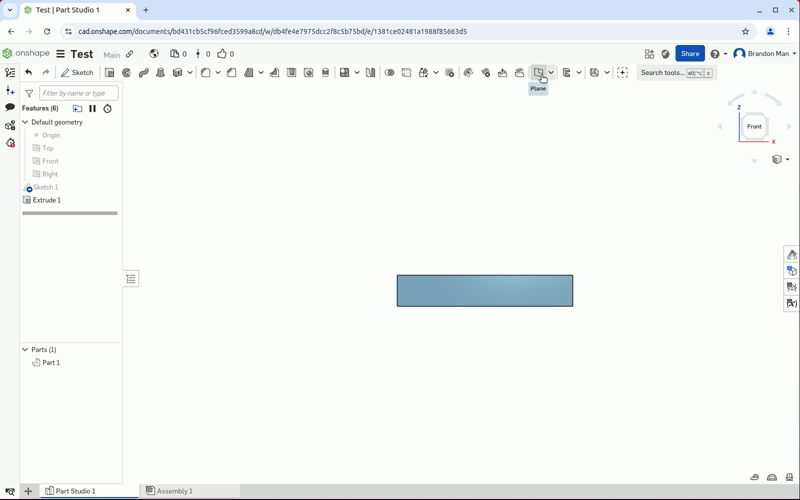
click(541, 75)
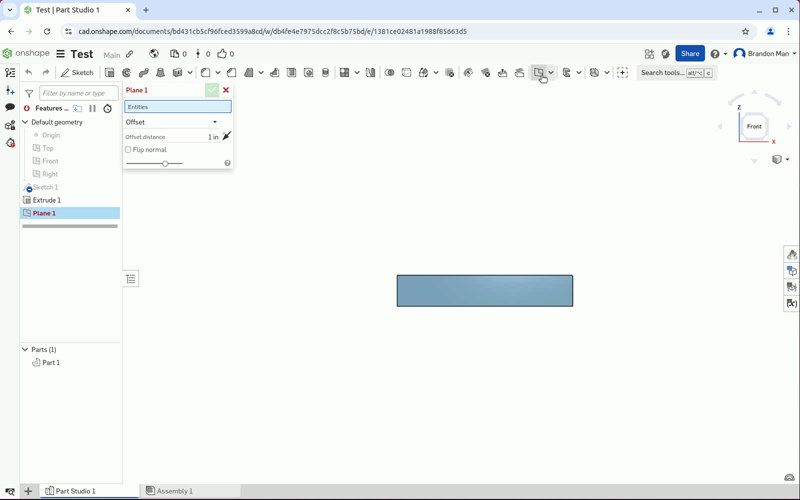
mouse_move(73, 163)
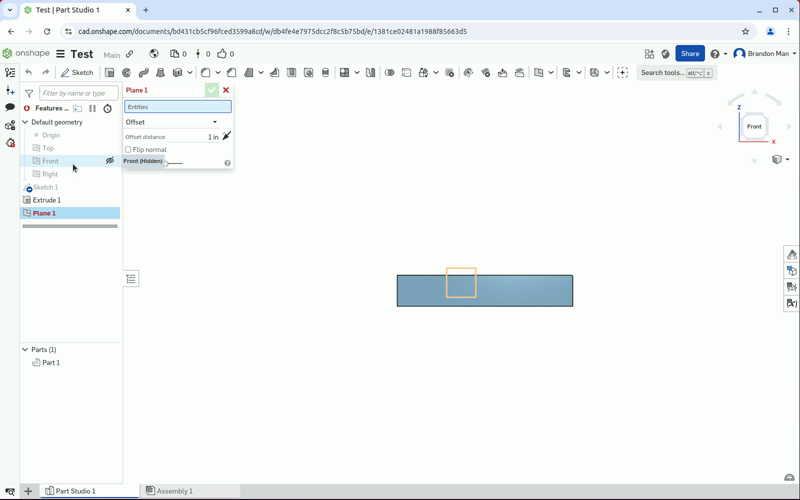
click(73, 163)
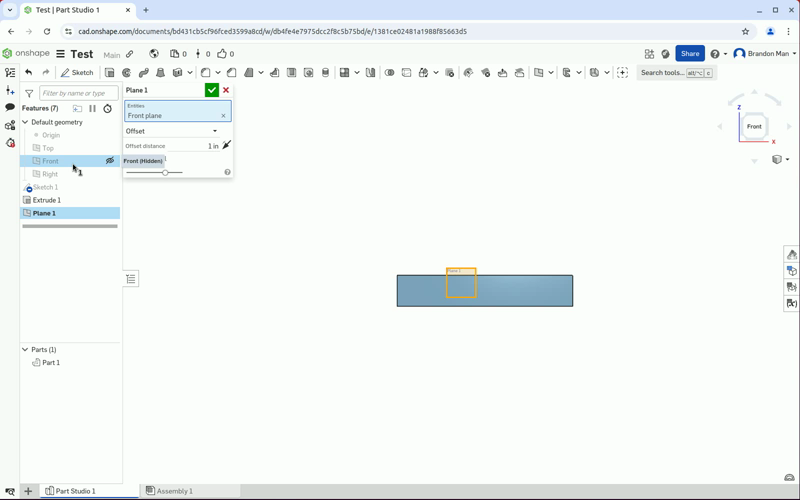
key(tab, 2)
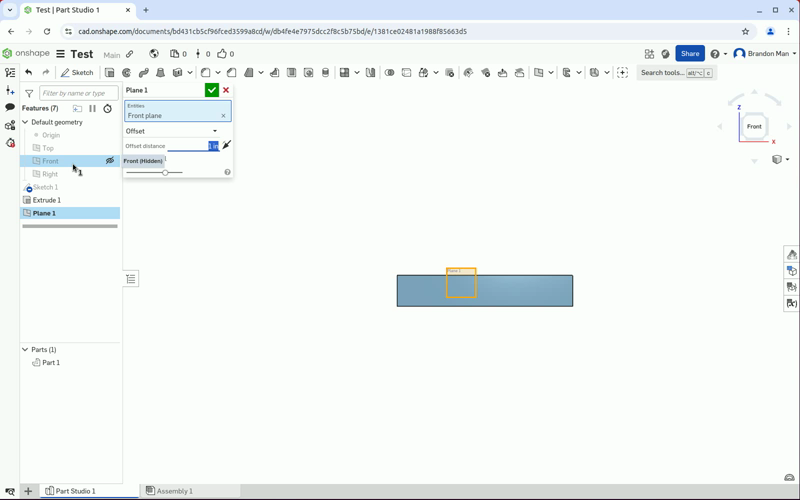
text(2.896)
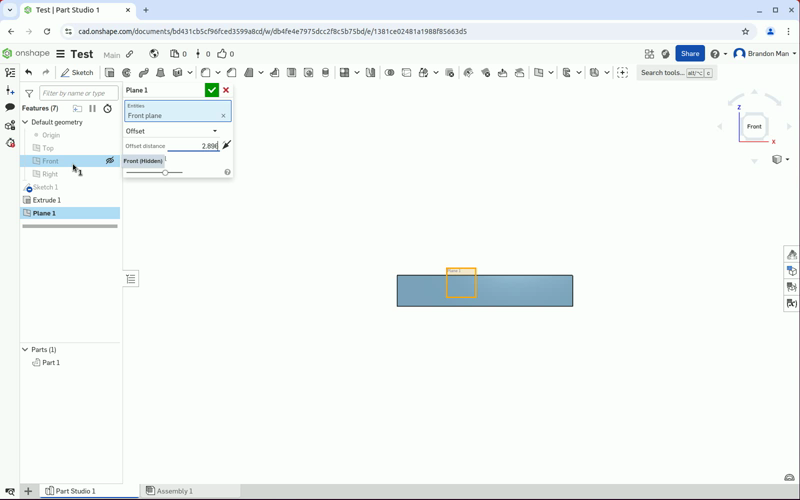
key(enter, 2)
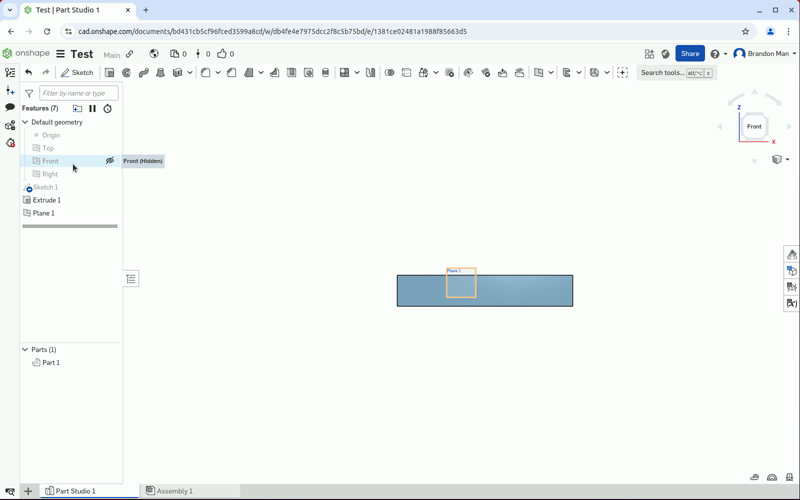
key(shift+s)
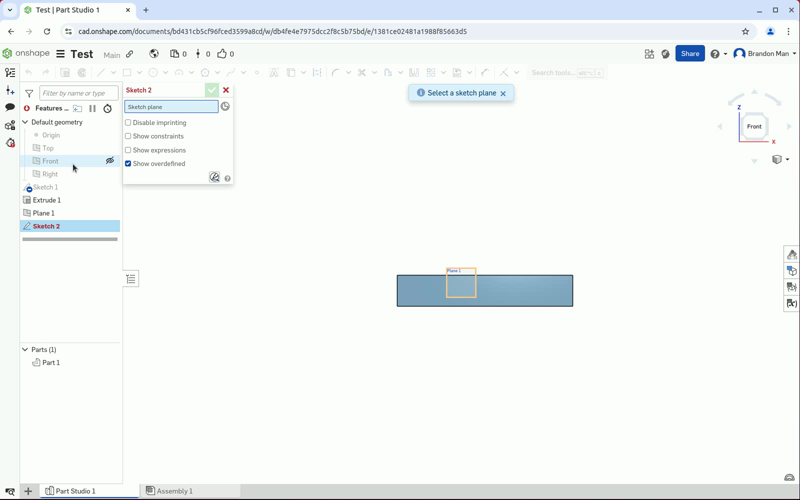
mouse_move(73, 215)
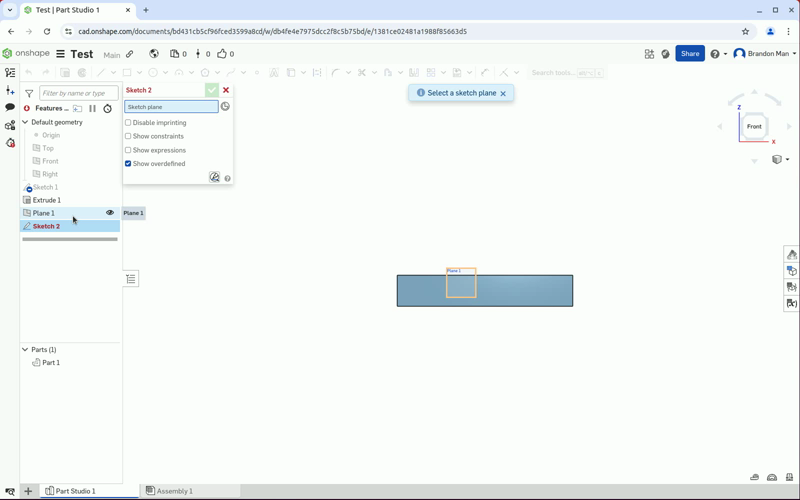
click(73, 215)
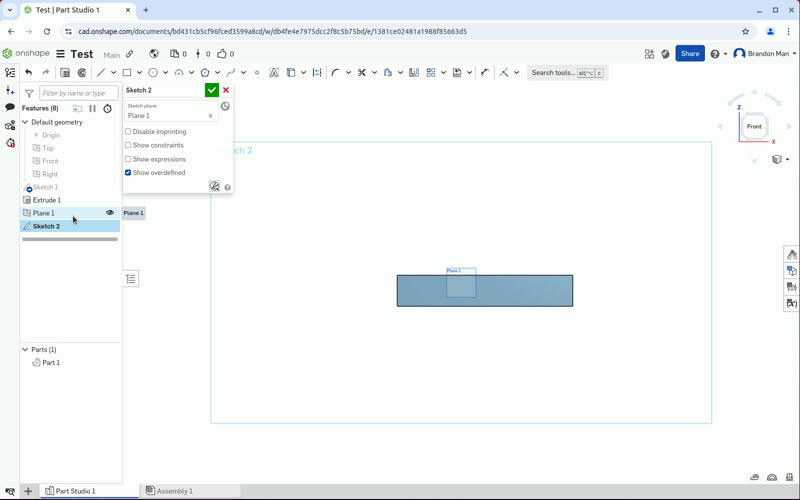
mouse_move(73, 352)
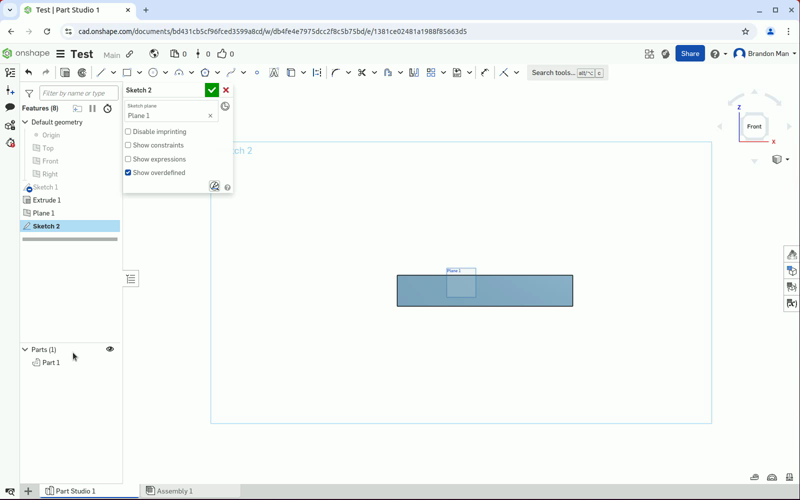
key(y)
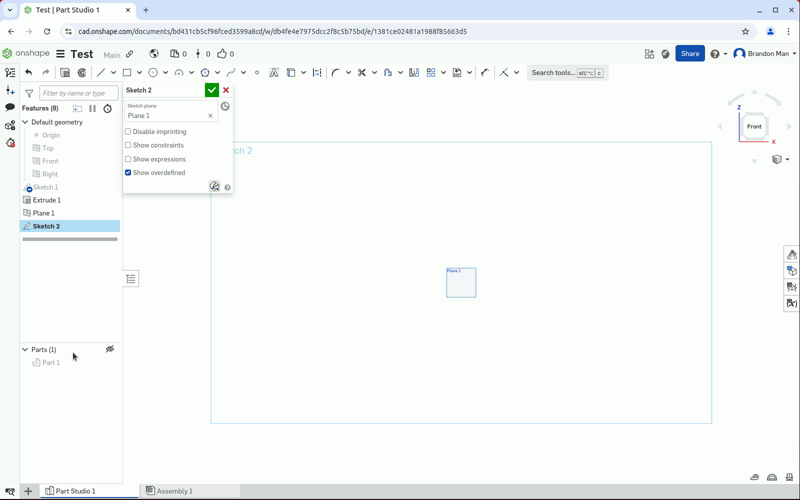
key(c)
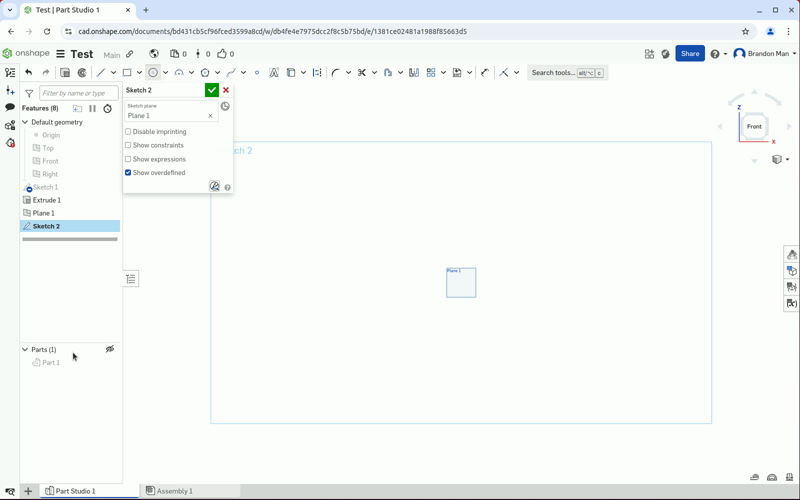
key_down(shift)
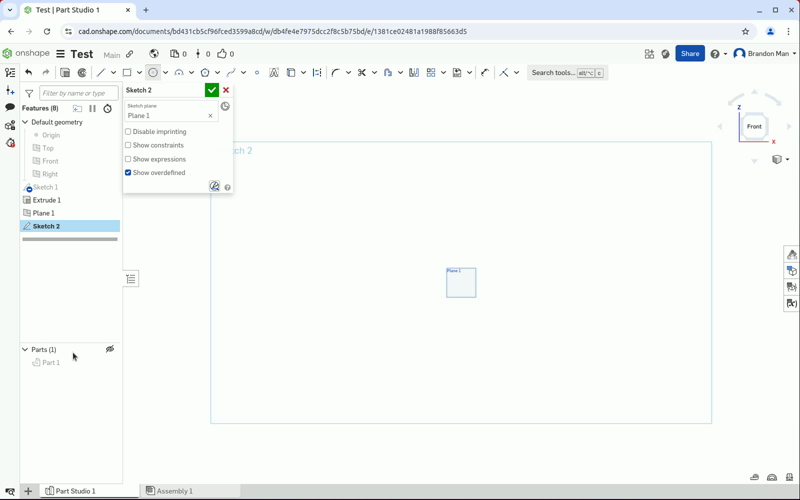
mouse_move(451, 292)
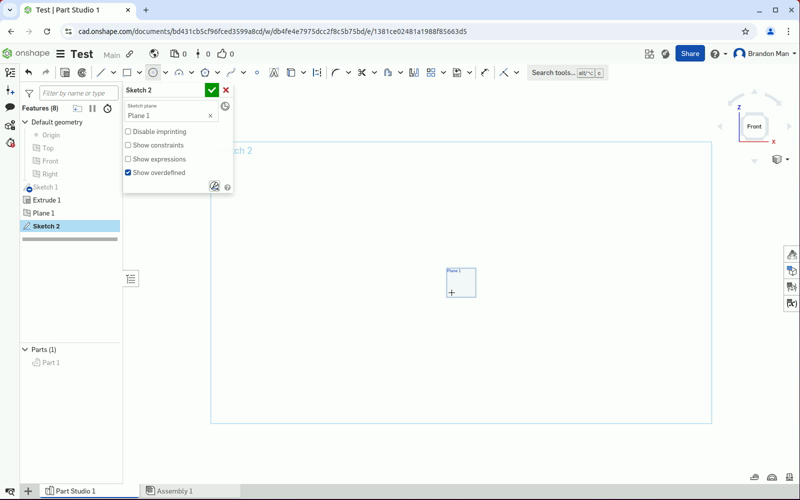
click(451, 292)
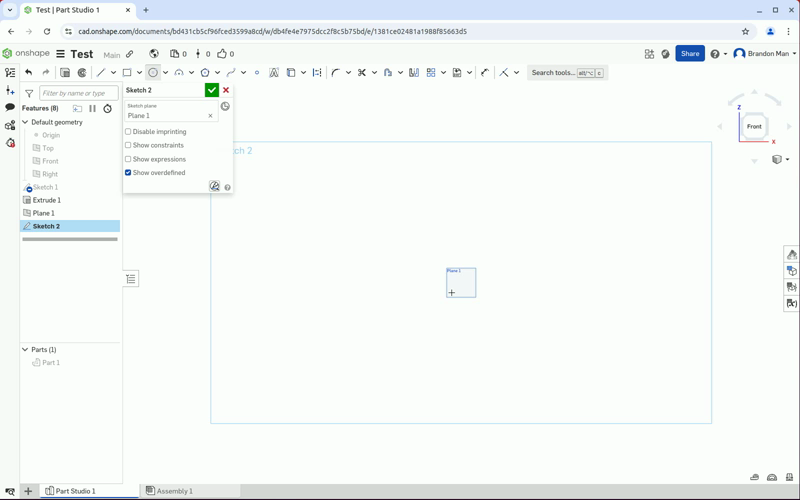
key_up(shift)
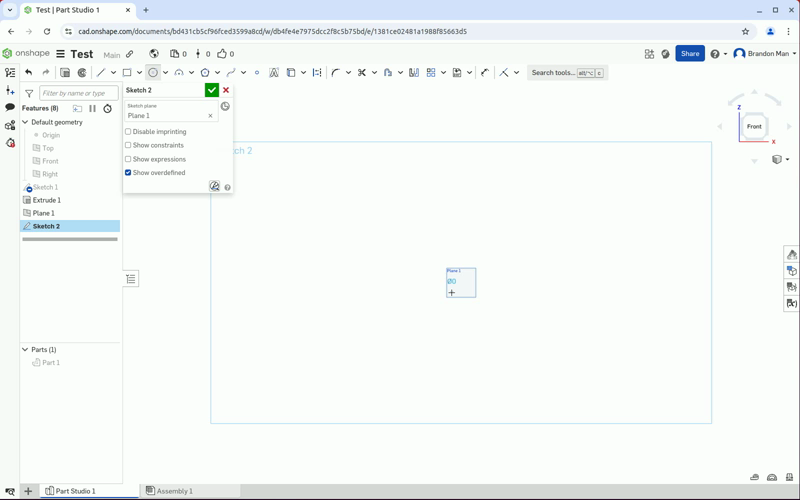
mouse_move(458, 292)
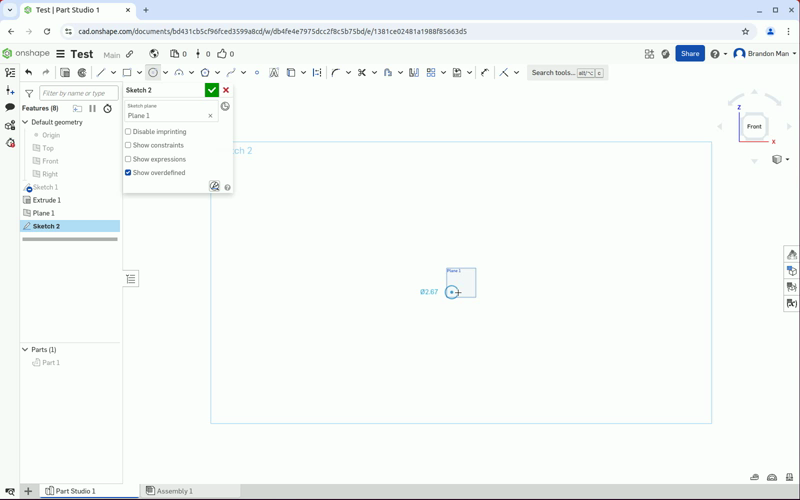
click(458, 292)
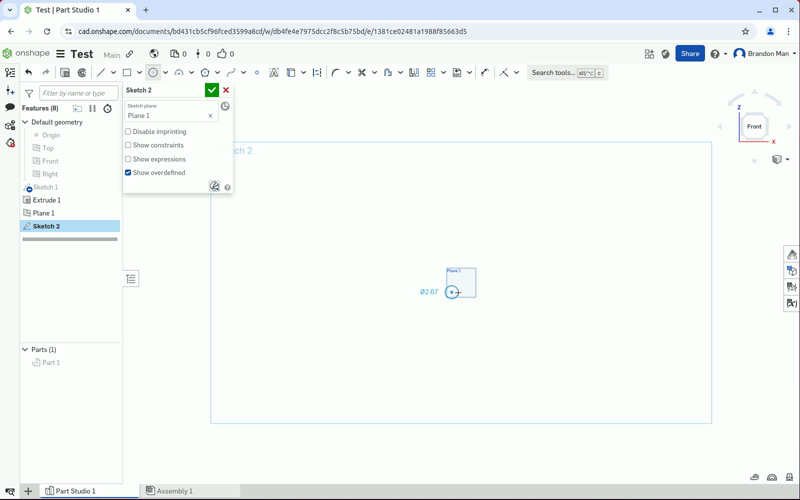
key(esc)
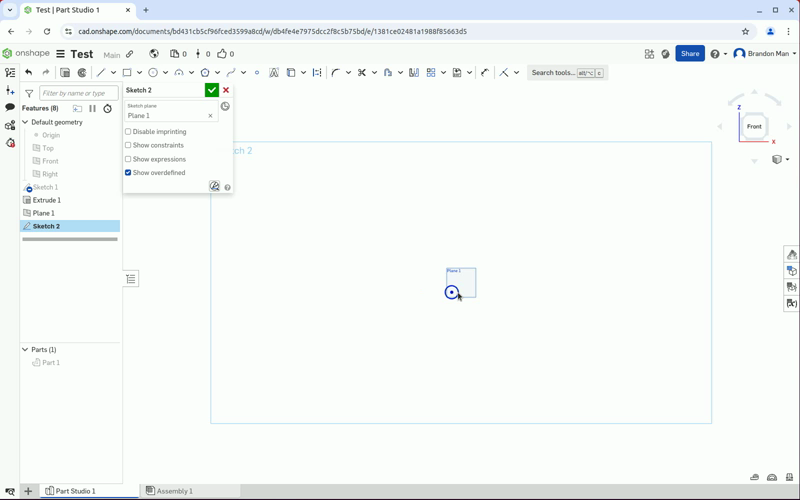
mouse_move(447, 289)
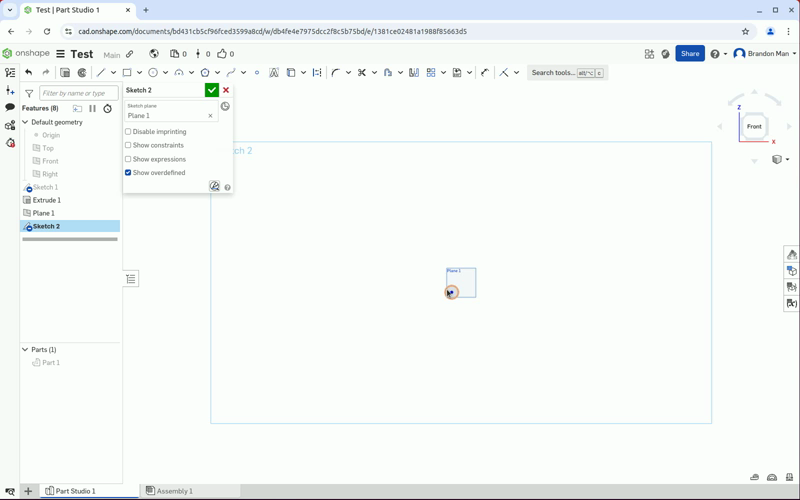
scroll(6)
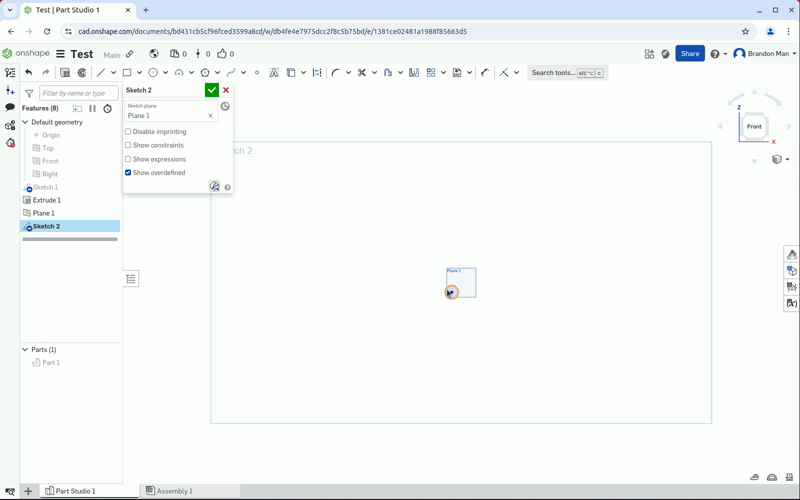
scroll(6)
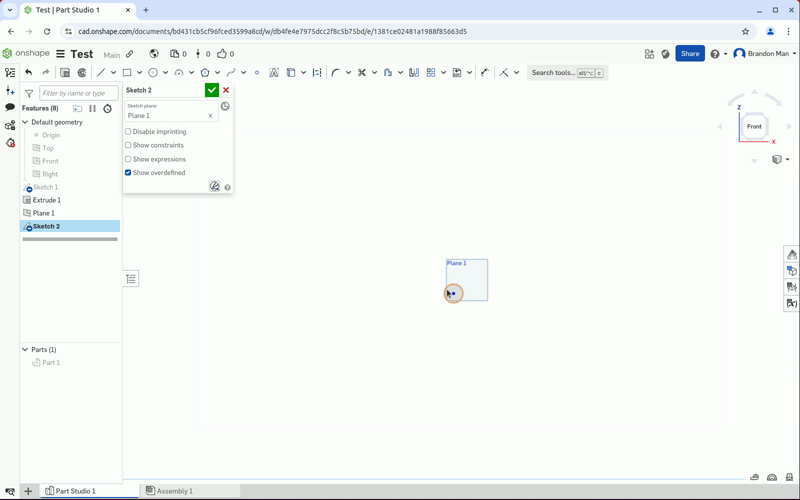
scroll(6)
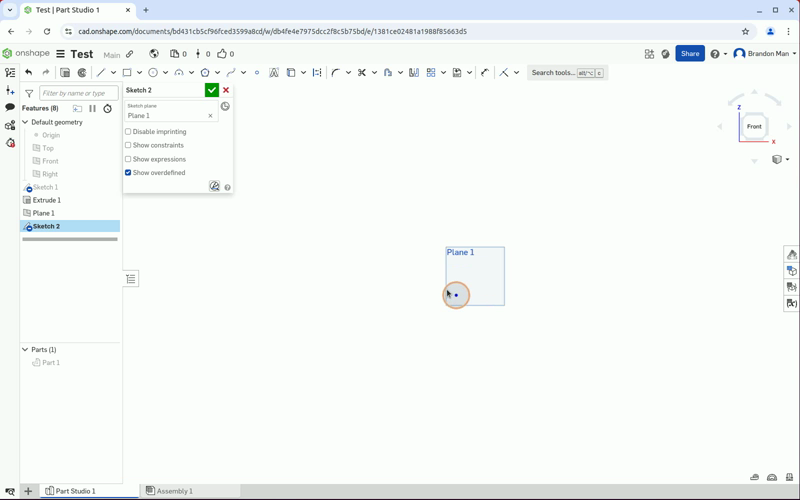
scroll(6)
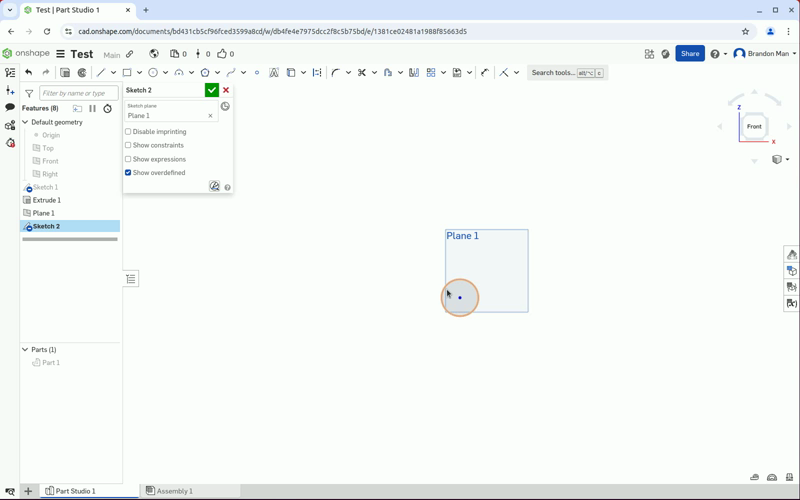
scroll(6)
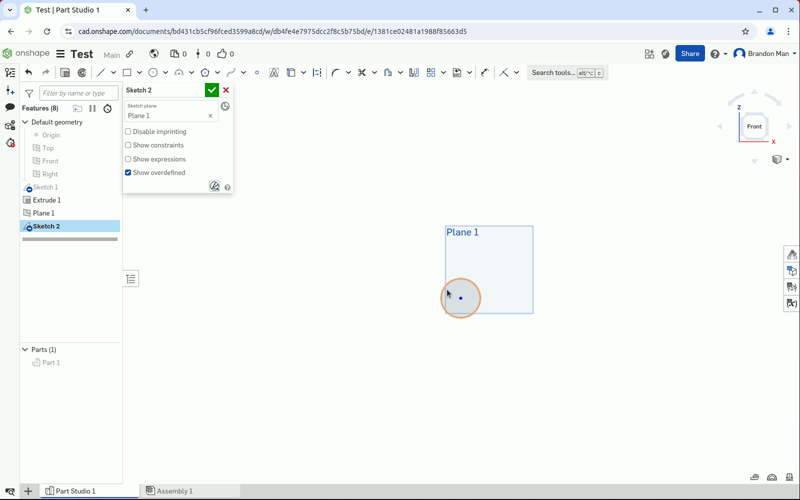
scroll(6)
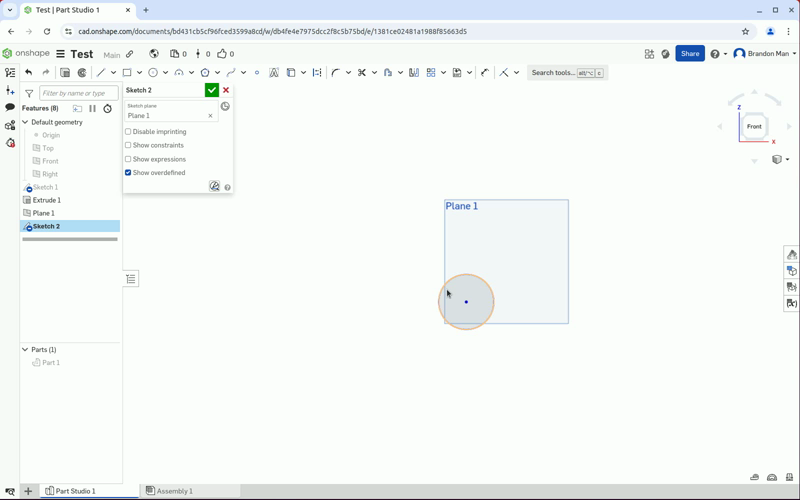
scroll(6)
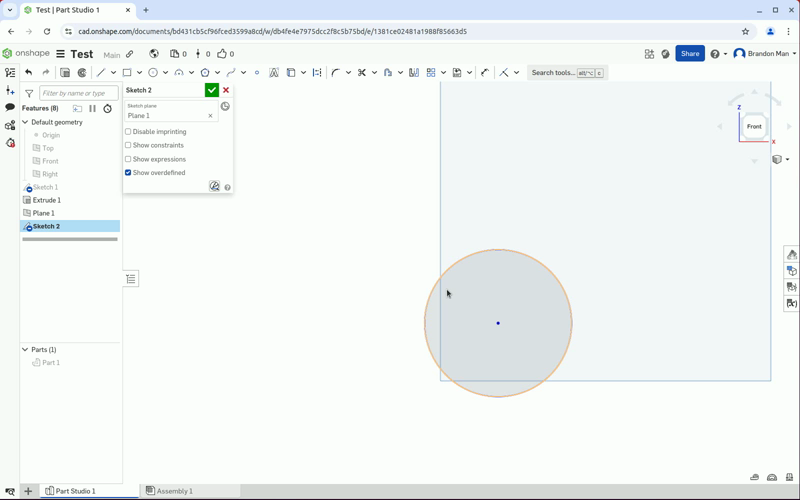
click(447, 289)
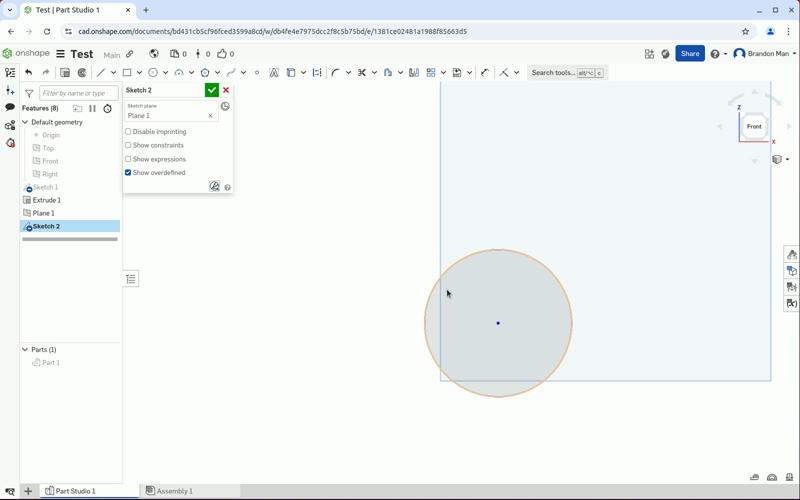
scroll(-6)
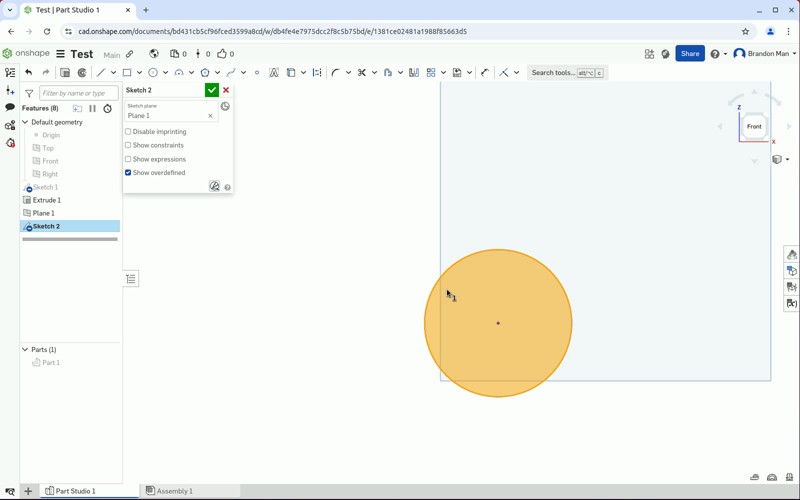
scroll(-6)
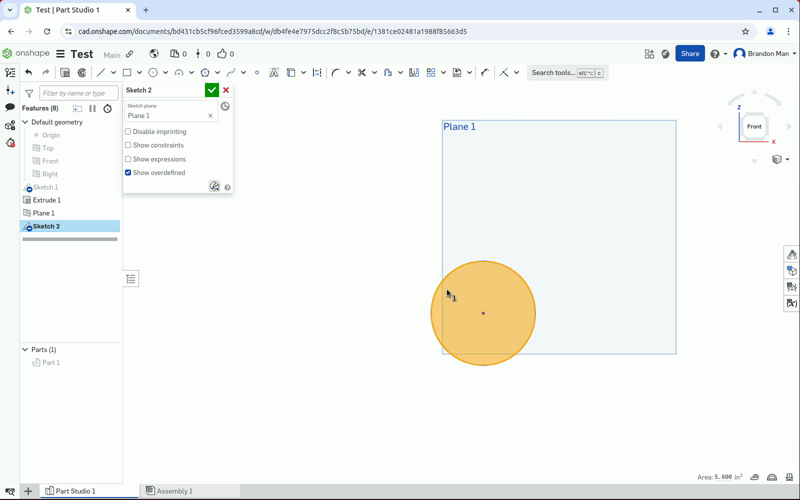
scroll(-6)
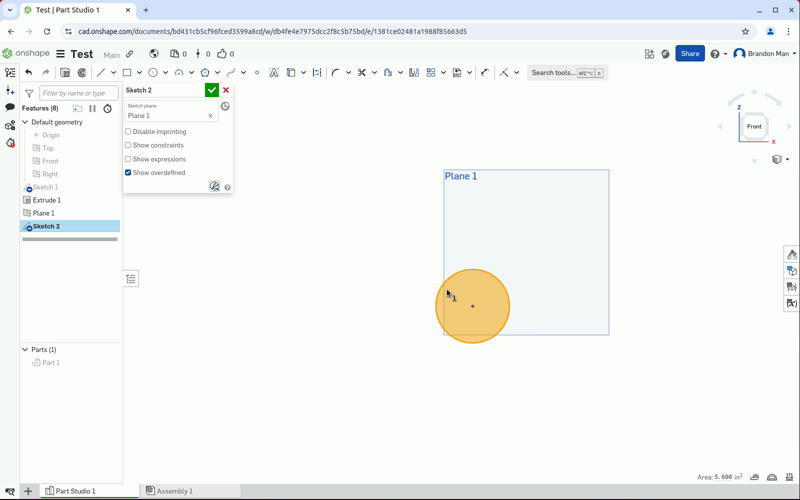
scroll(-6)
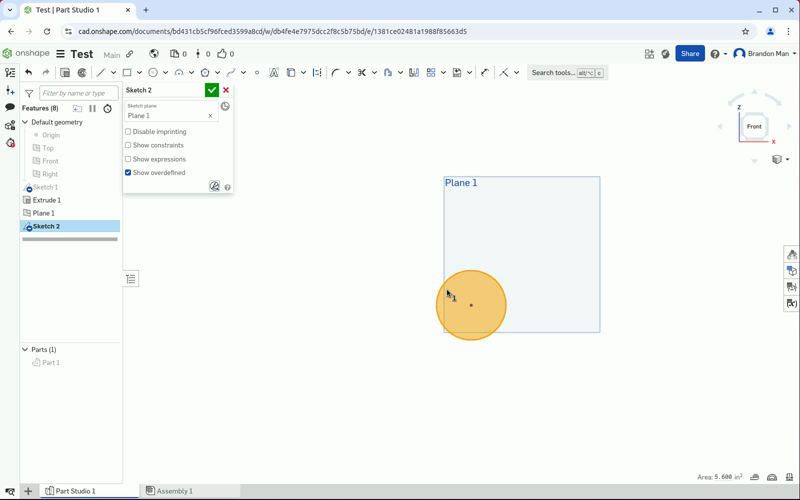
scroll(-6)
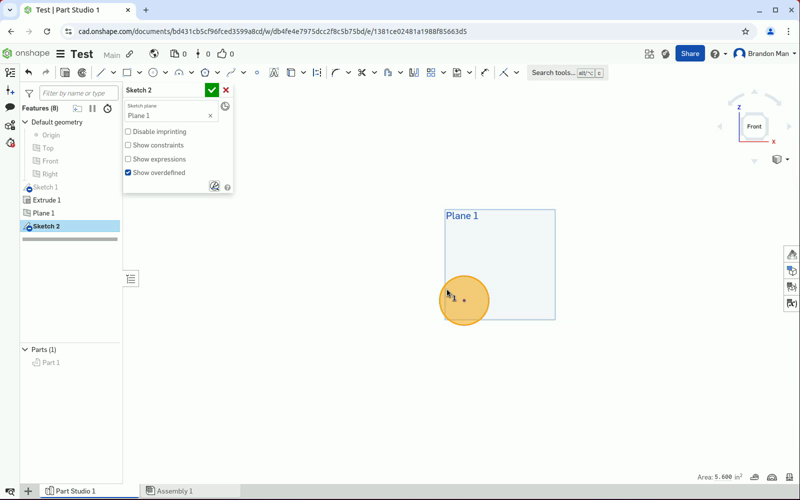
scroll(-6)
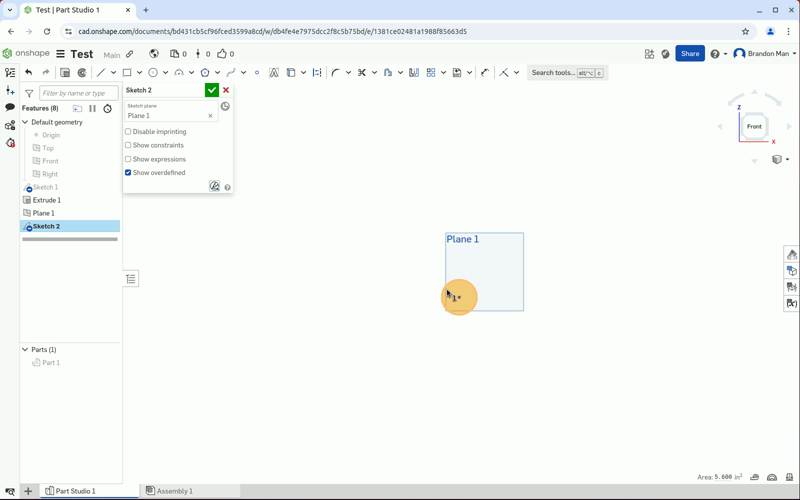
scroll(-6)
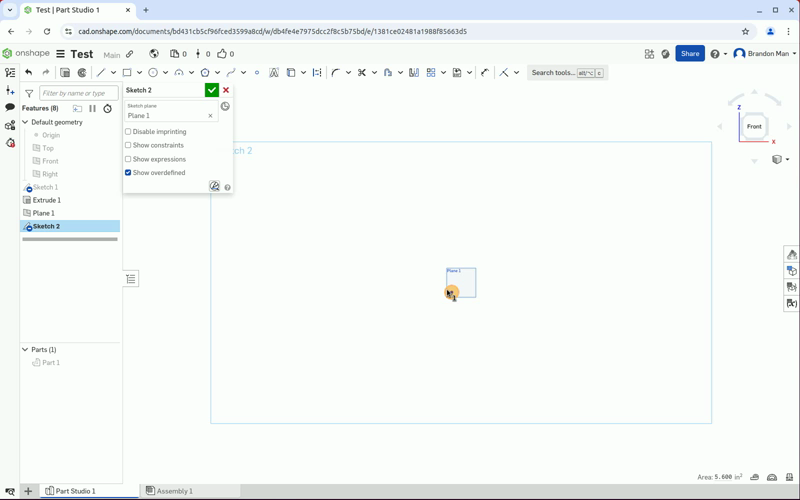
mouse_move(73, 352)
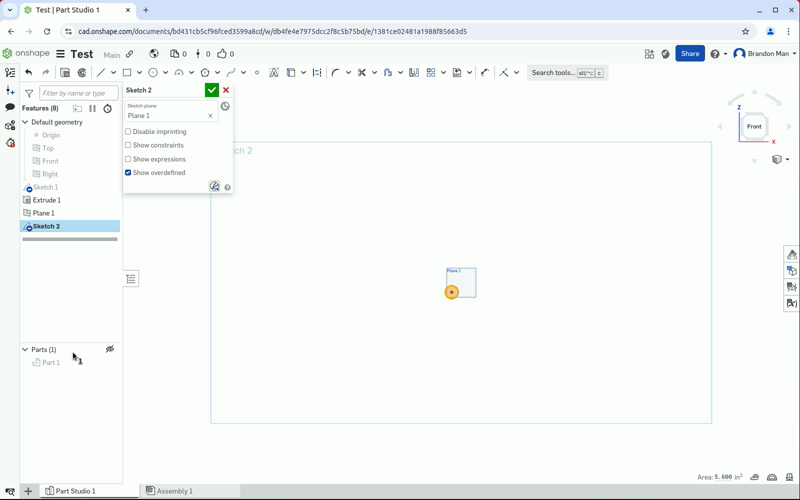
key(shift+y)
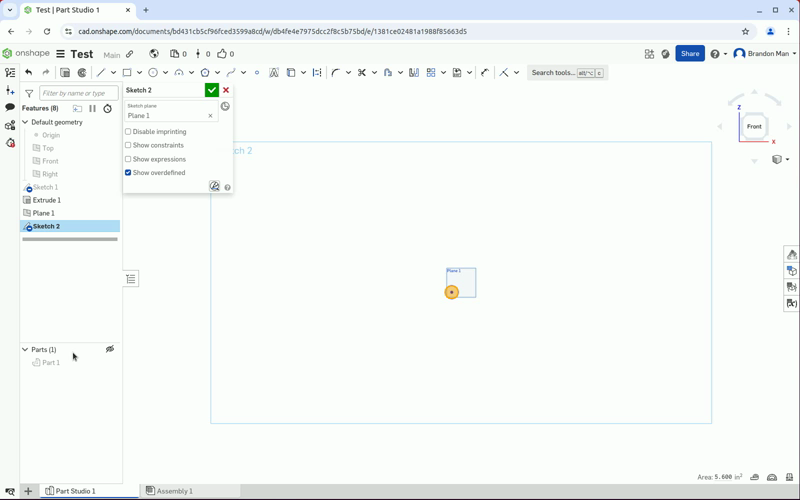
key(shift+e)
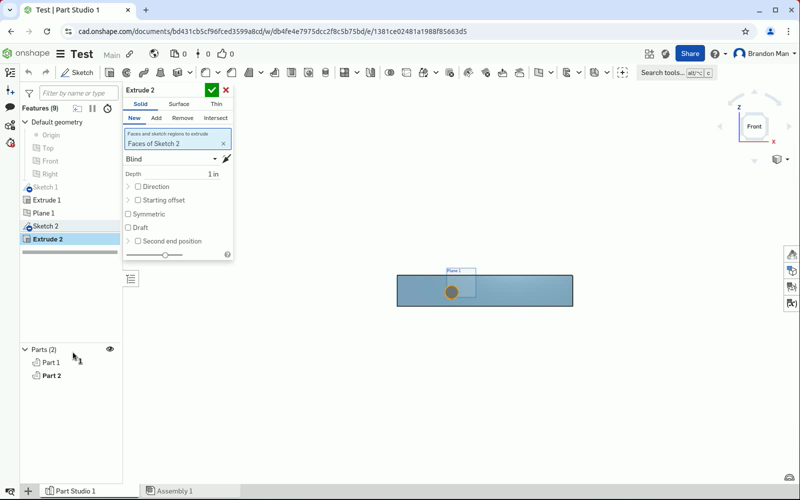
mouse_move(143, 106)
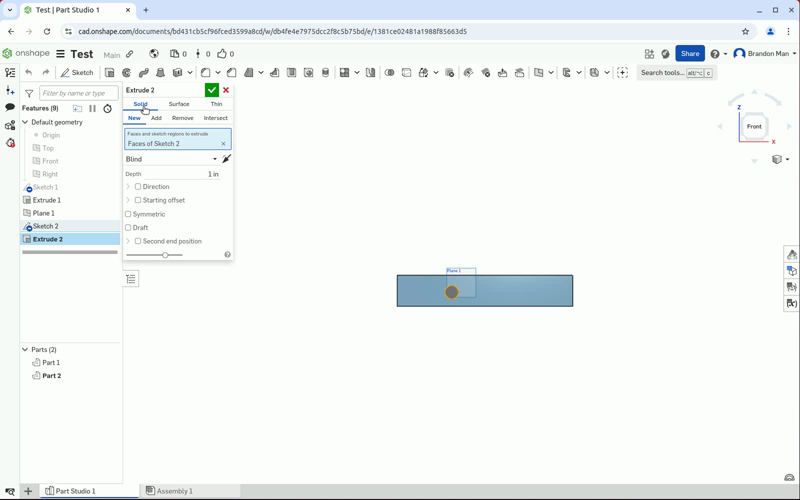
click(143, 106)
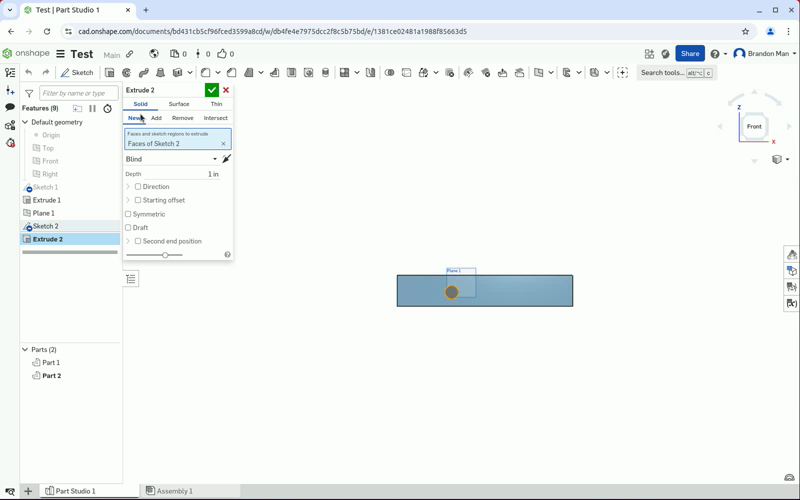
mouse_move(137, 120)
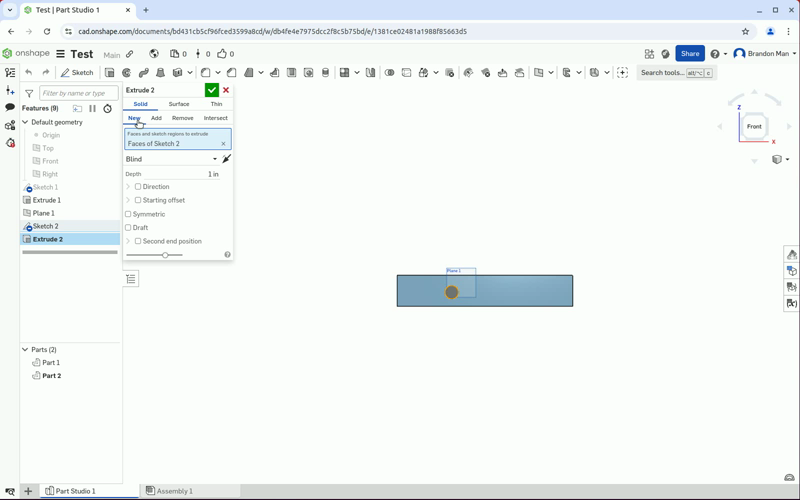
click(137, 120)
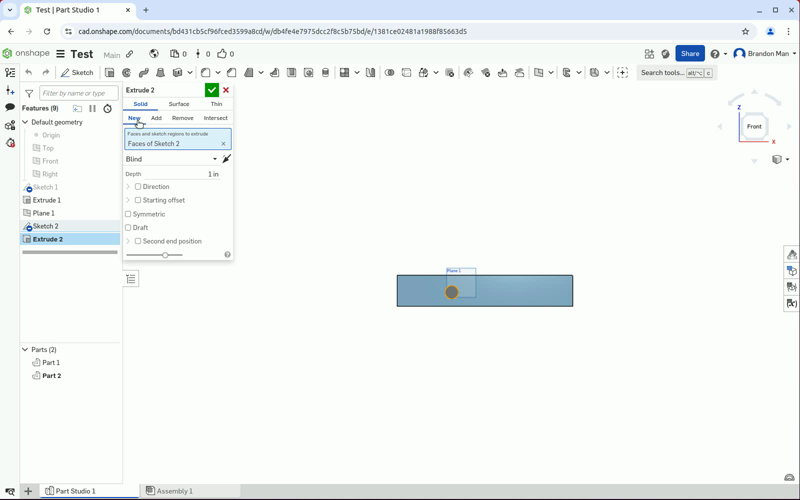
key(tab, 4)
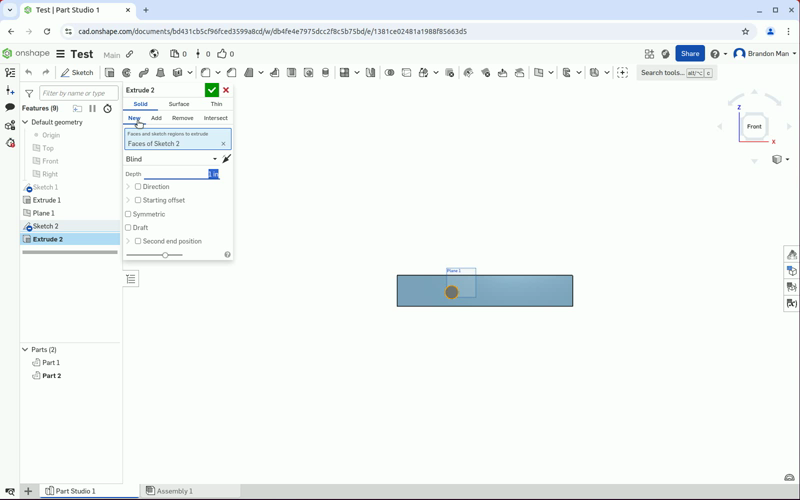
text(5.777)
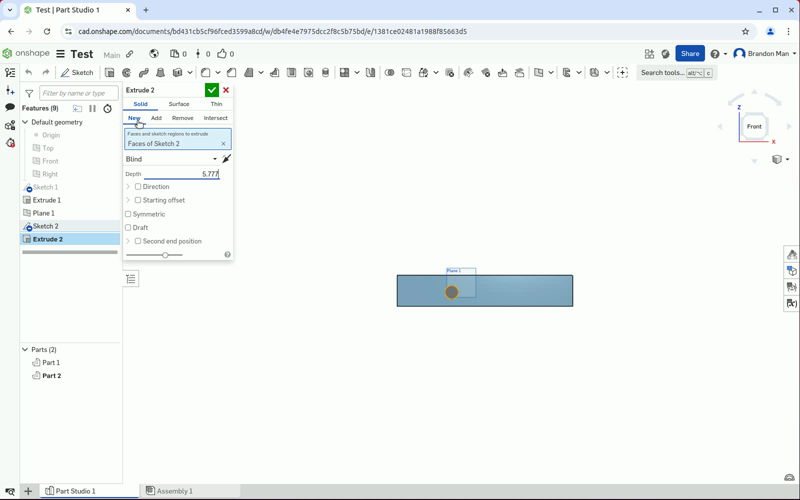
key(enter)
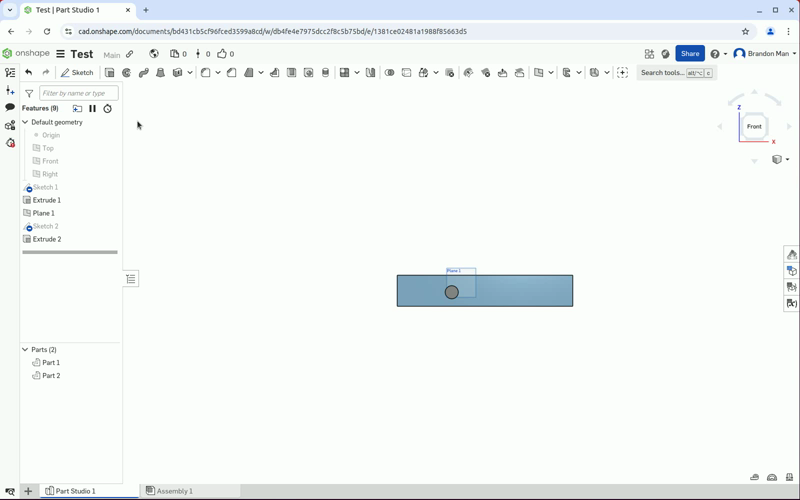
key(shift+h)
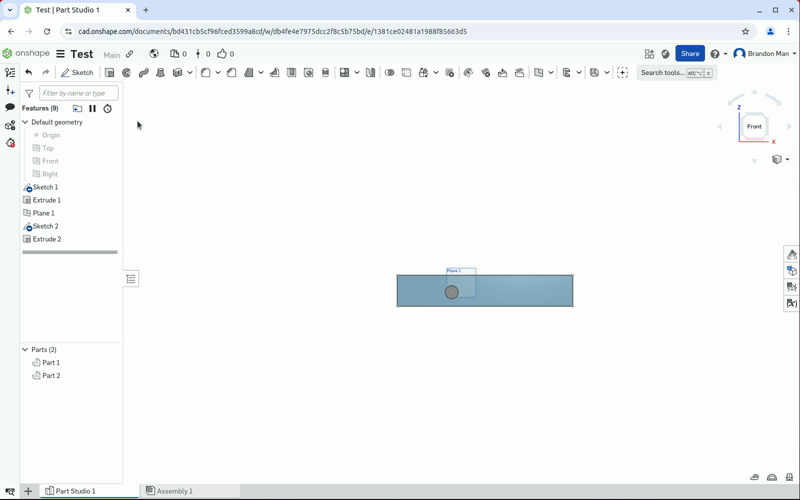
key(shift+h)
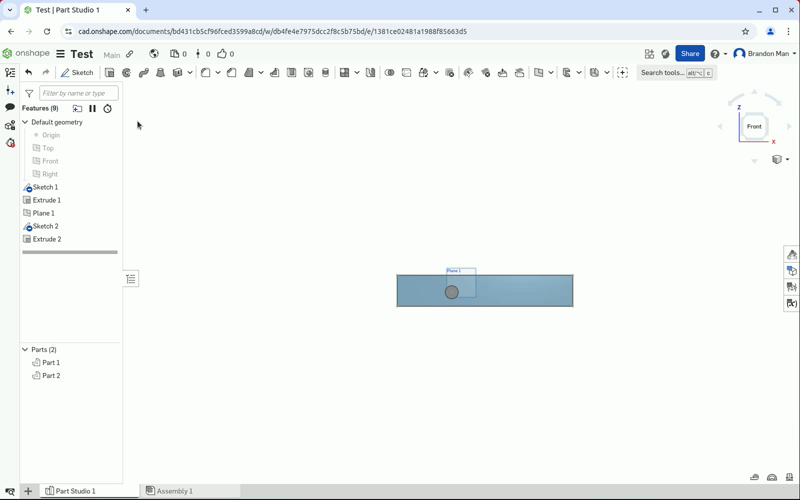
key(shift+7)
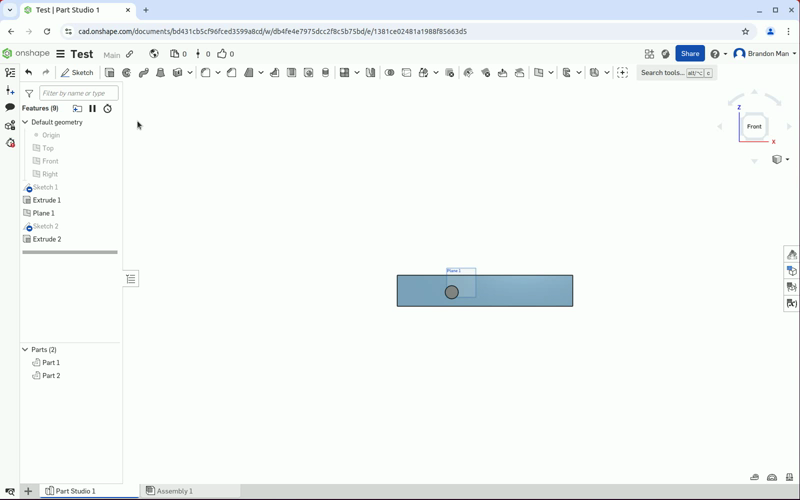
key(left, 2)
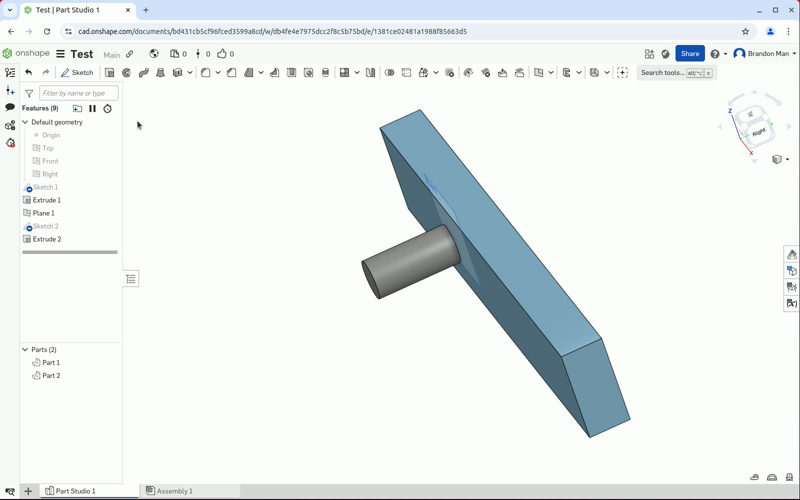
key(down, 2)
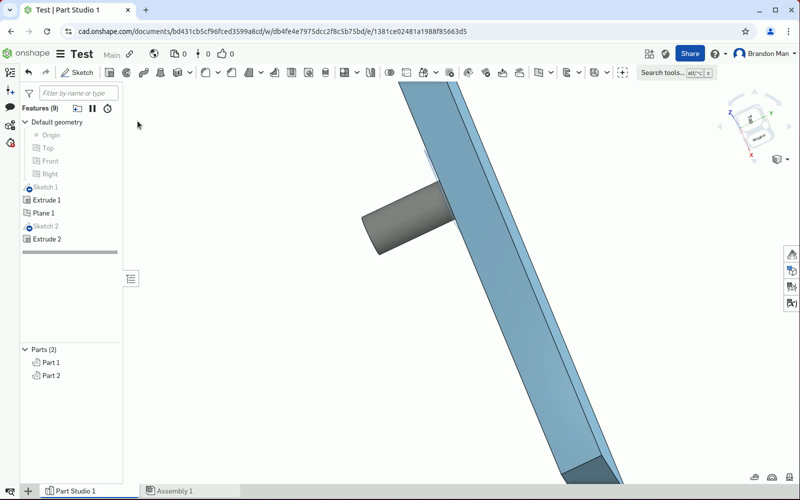
key(up, 2)
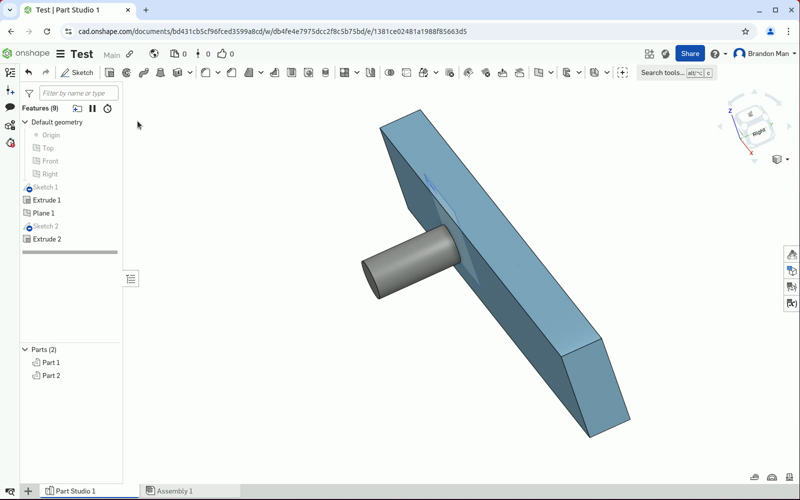
key(right, 2)
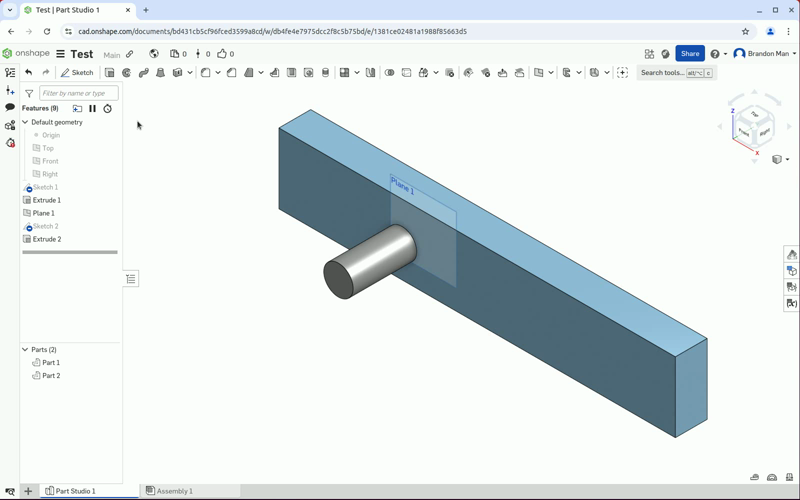
mouse_move(73, 189)
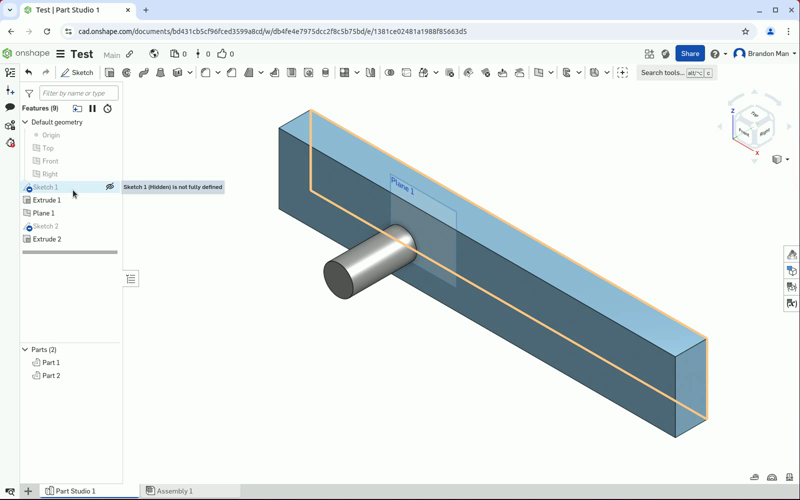
click(73, 189)